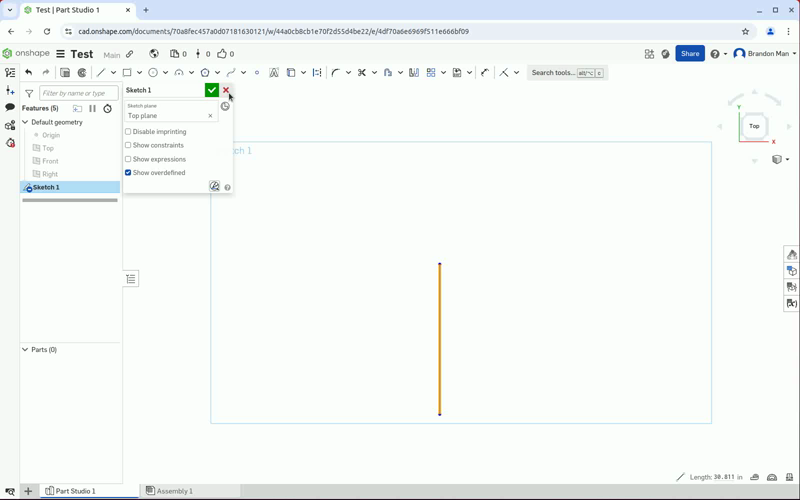
key(shift+h)
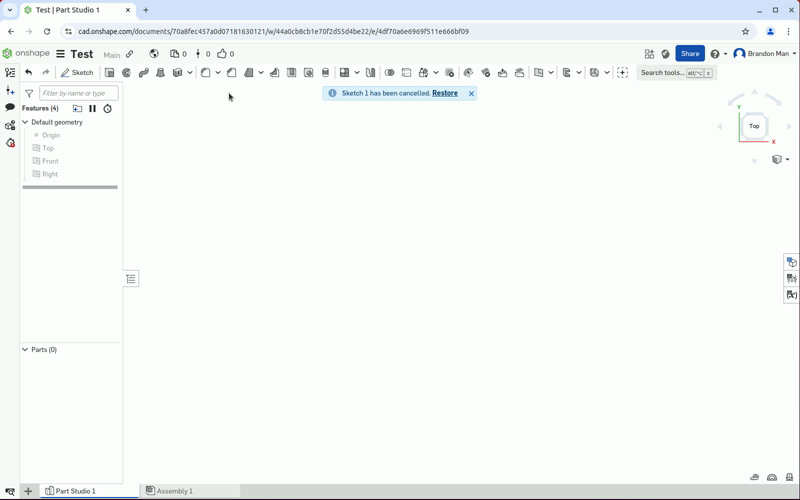
mouse_move(73, 352)
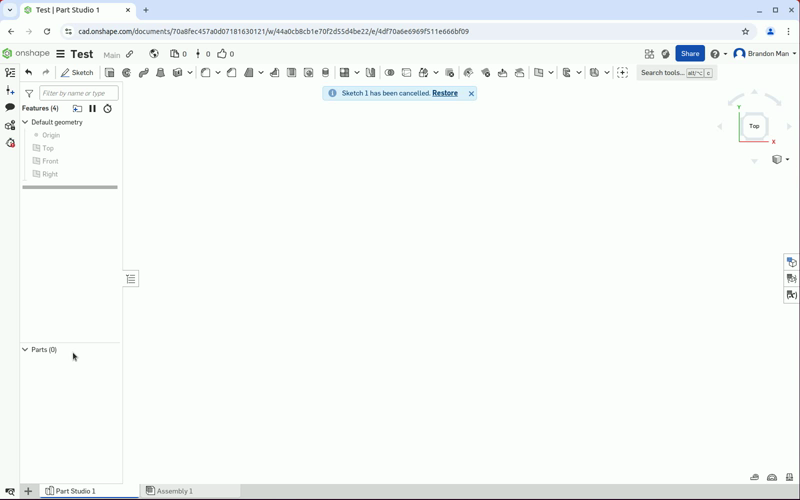
key(y)
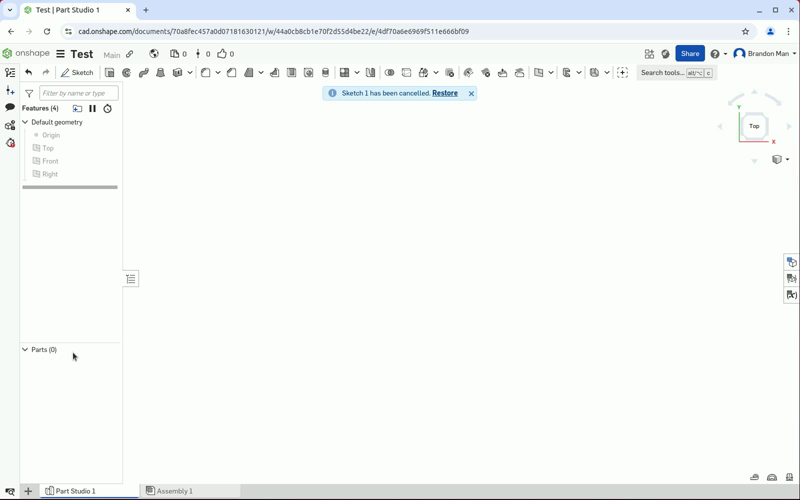
key(shift+p)
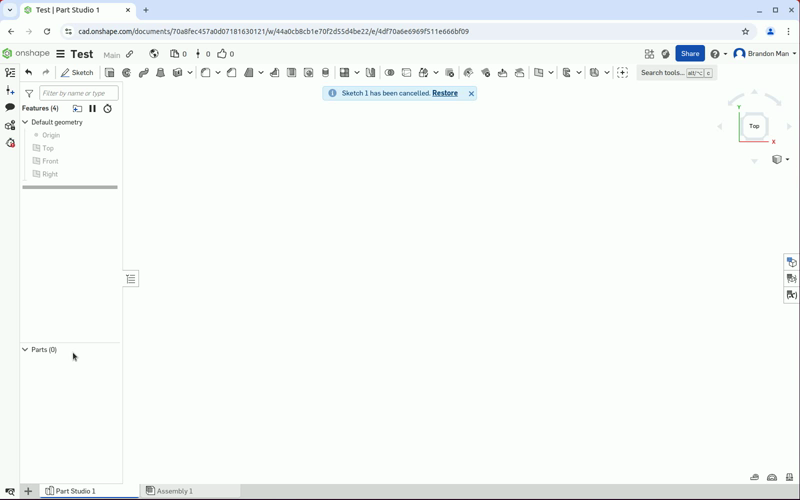
key(space)
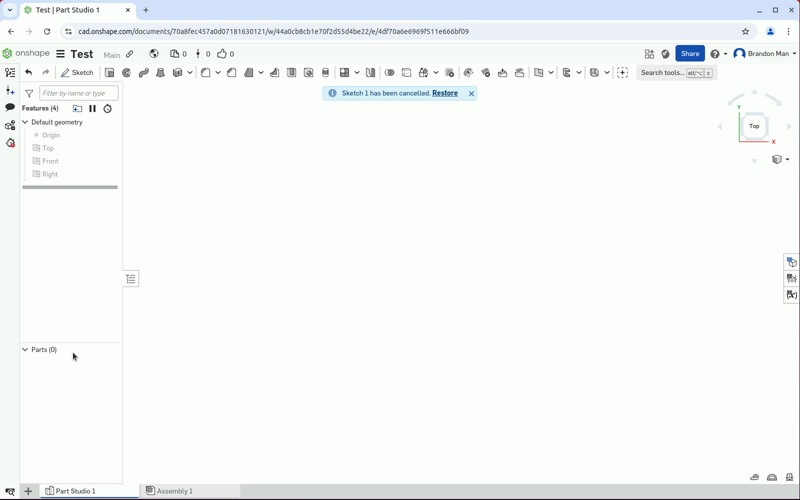
key_down(shift)
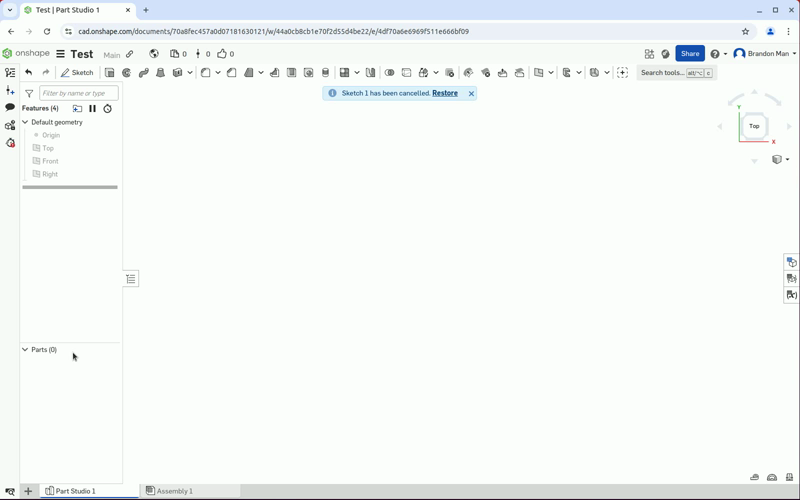
key(up)
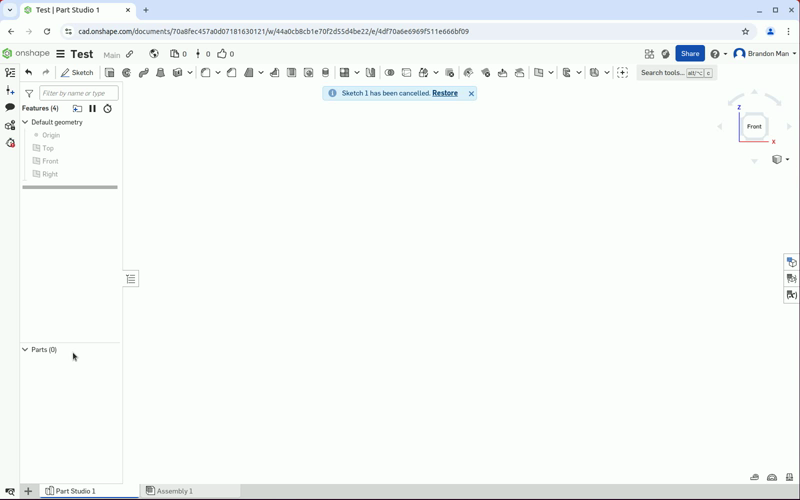
key_up(shift)
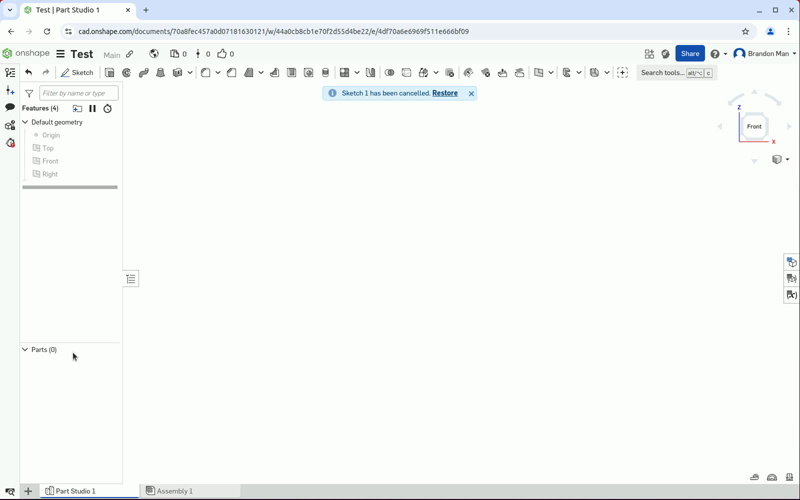
key(space)
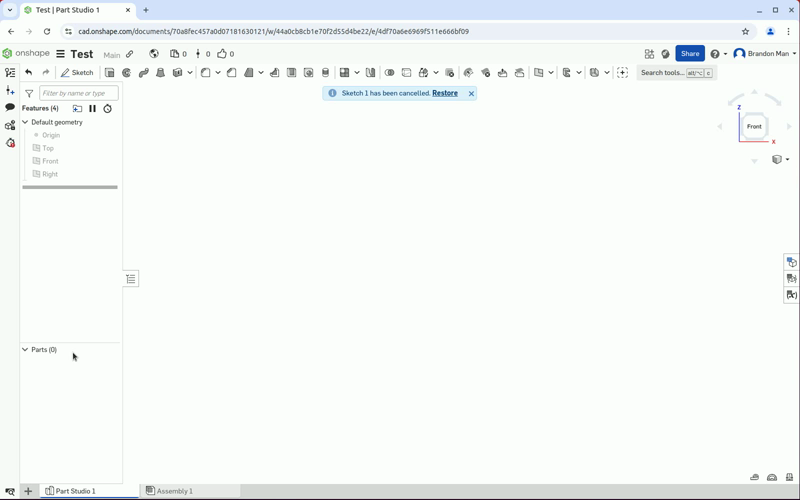
key_down(shift)
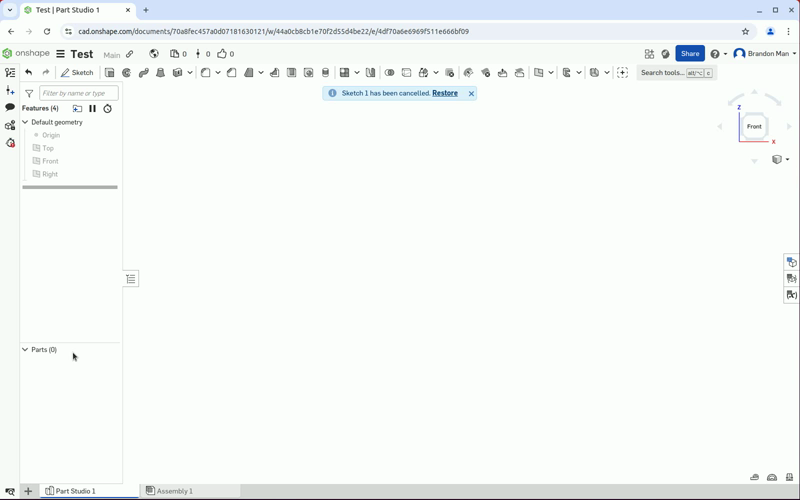
key(left)
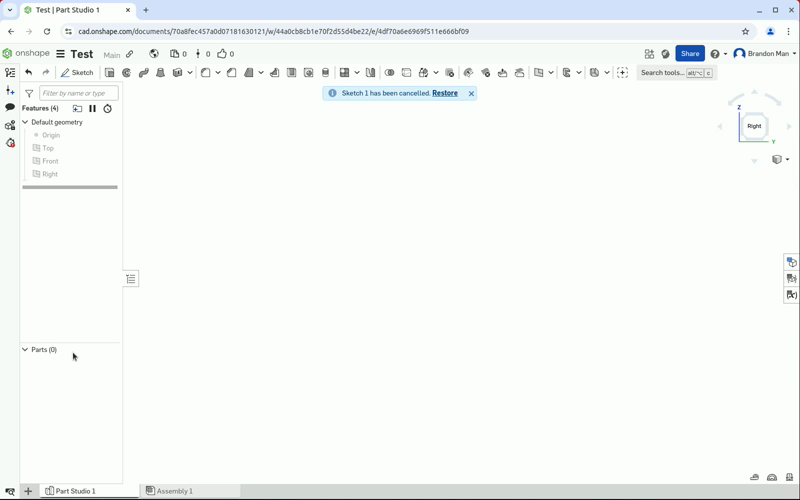
key_up(shift)
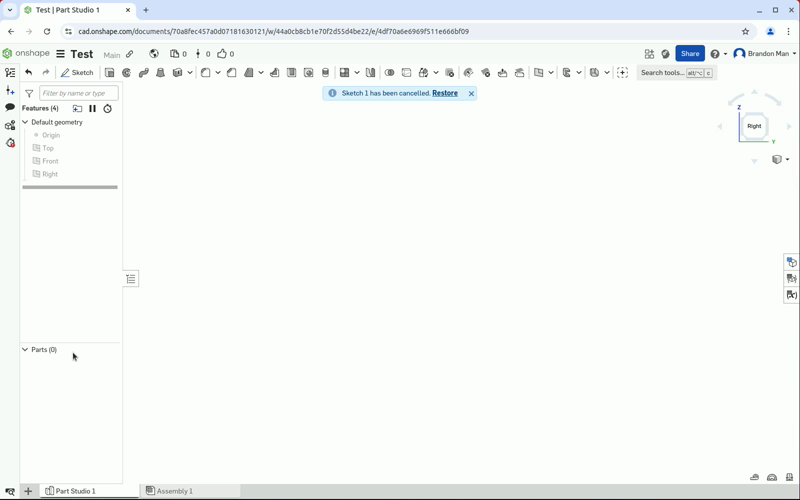
mouse_move(73, 352)
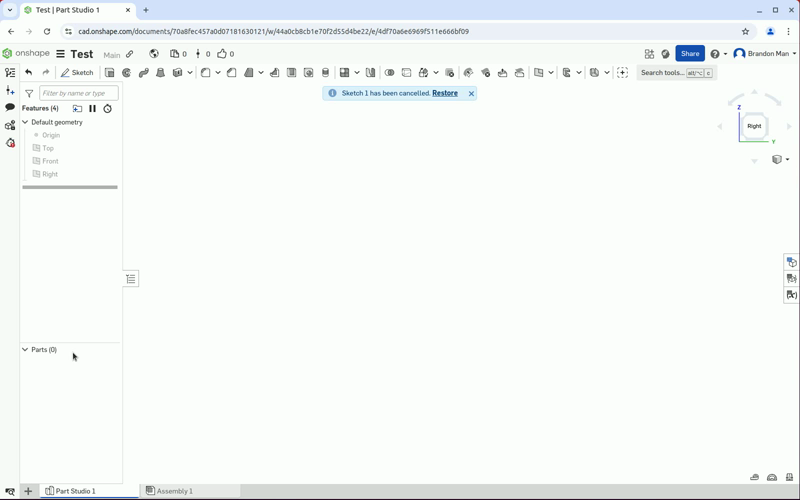
key(shift+y)
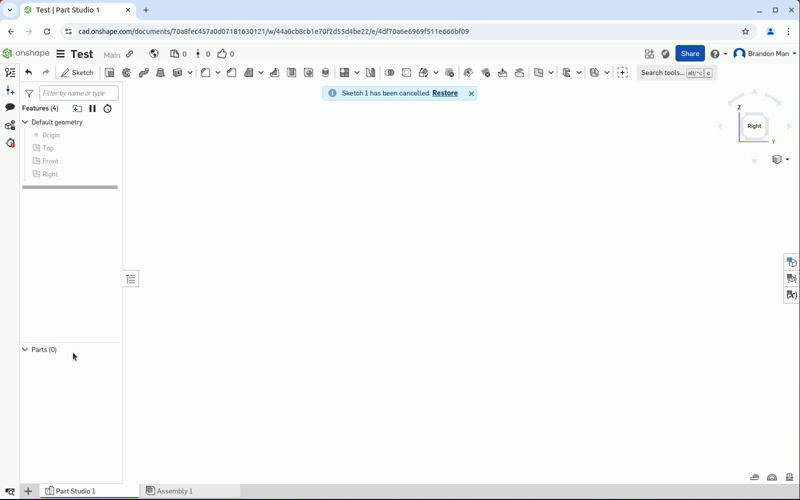
key(shift+s)
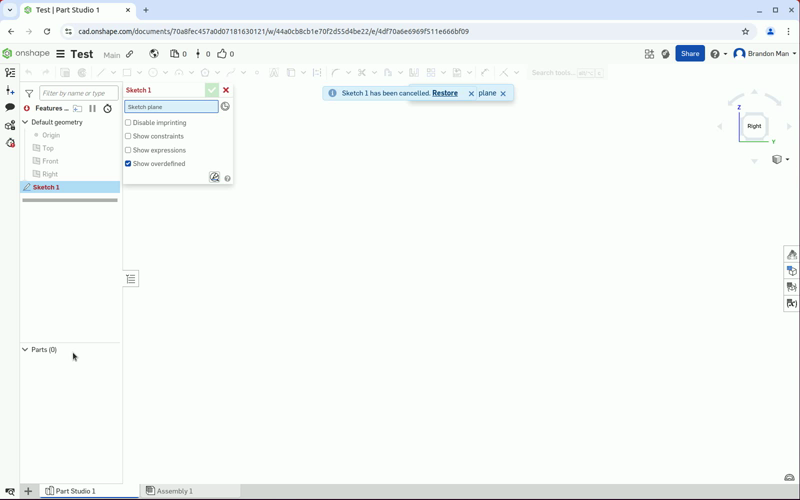
mouse_move(73, 176)
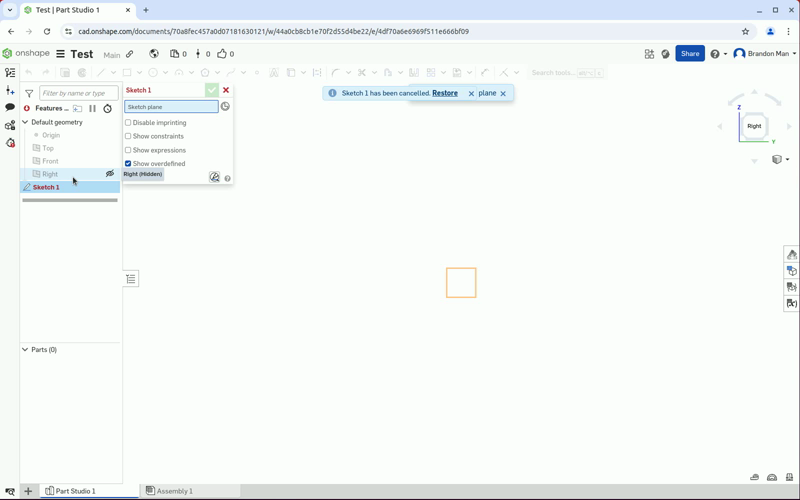
click(73, 176)
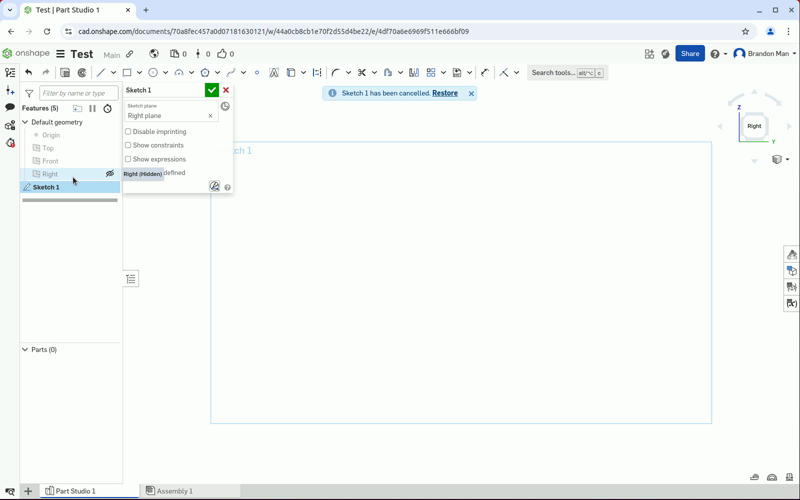
mouse_move(73, 352)
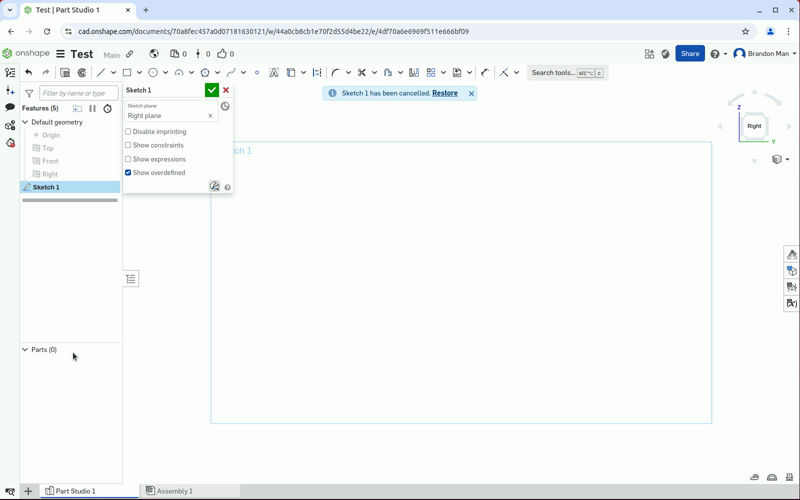
key(y)
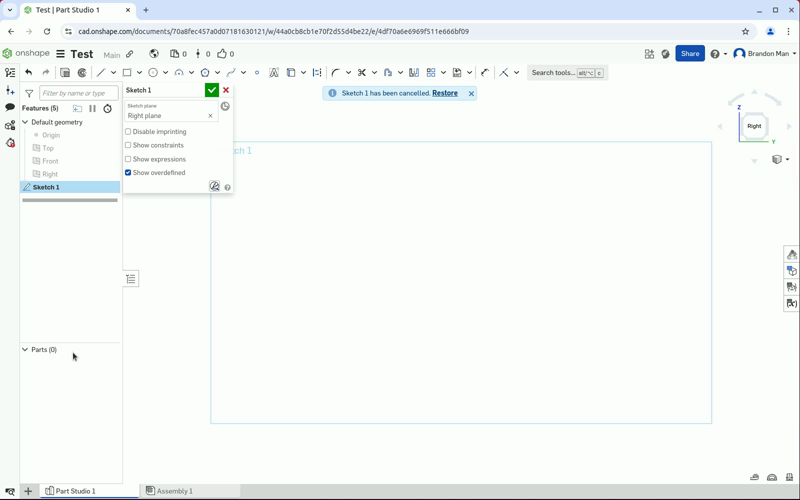
key(l)
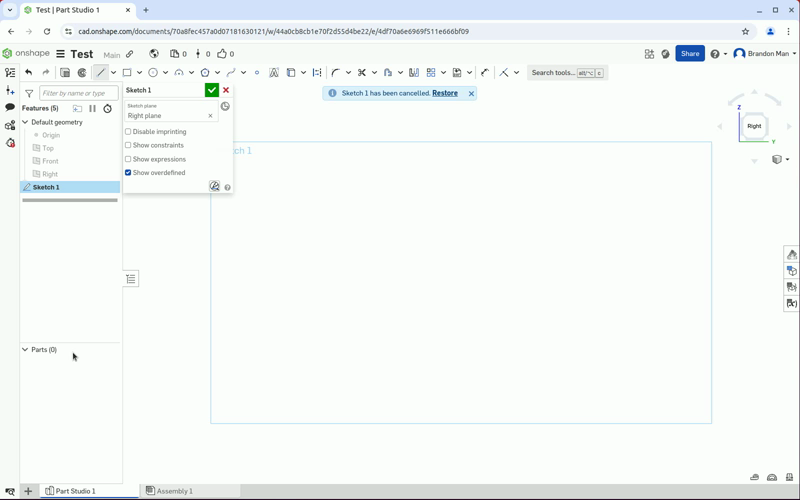
key_down(shift)
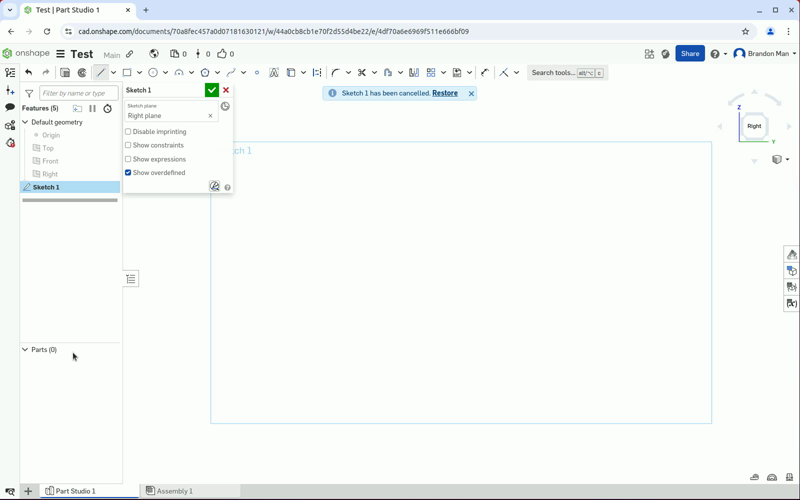
mouse_move(423, 207)
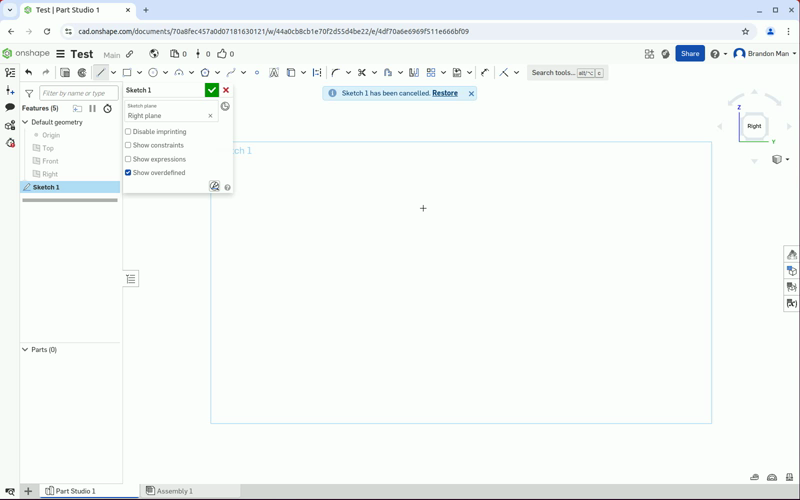
click(423, 207)
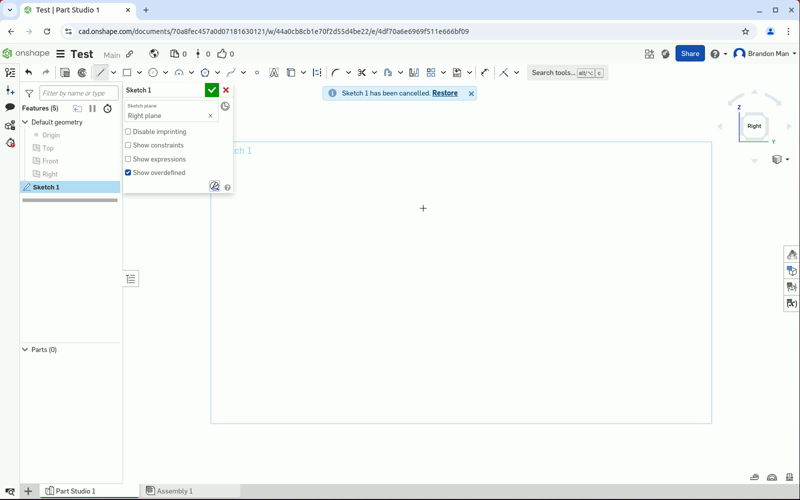
key_up(shift)
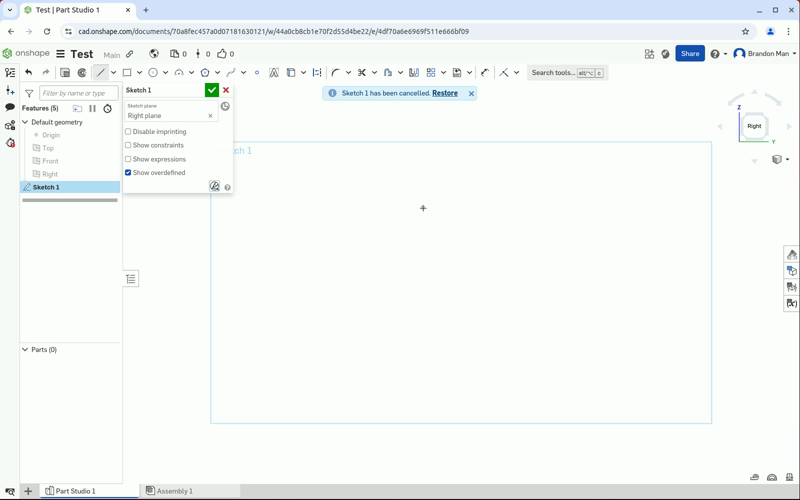
key_down(shift)
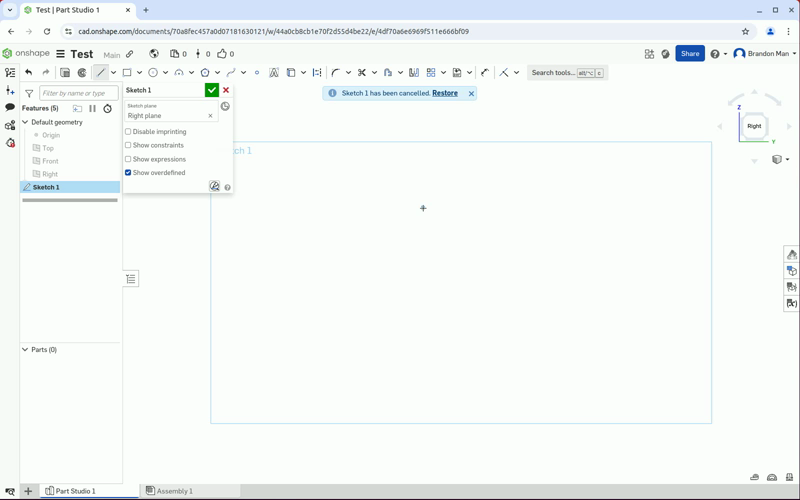
mouse_move(498, 207)
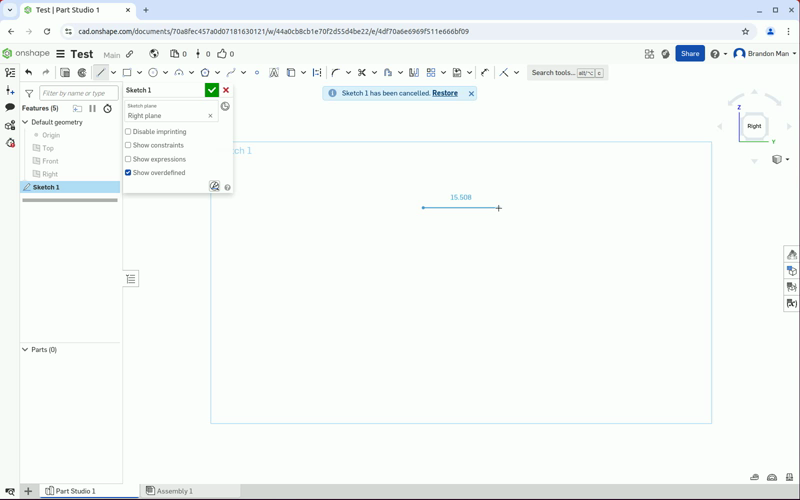
click(498, 207)
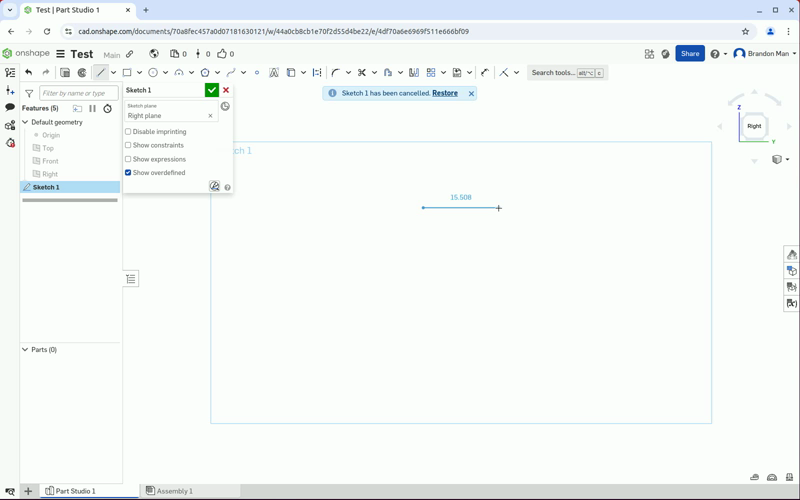
key_up(shift)
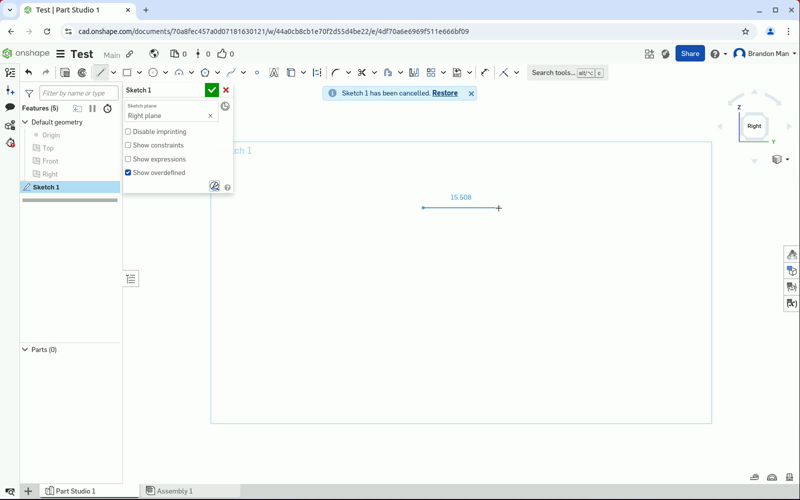
key_down(shift)
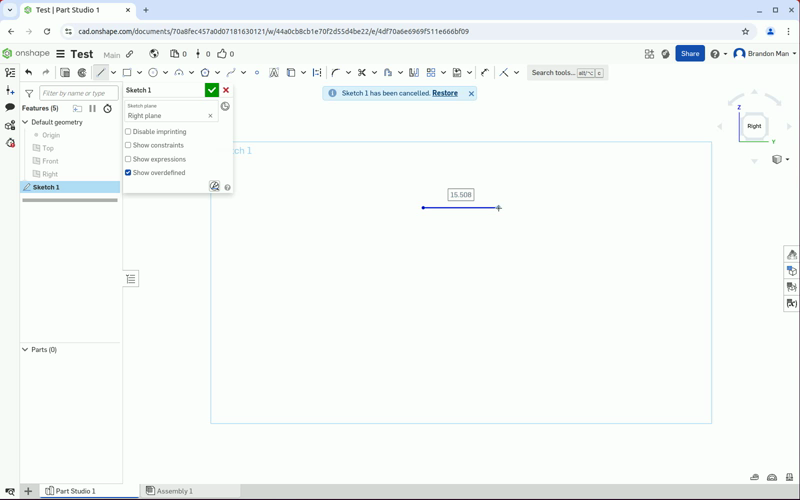
mouse_move(528, 207)
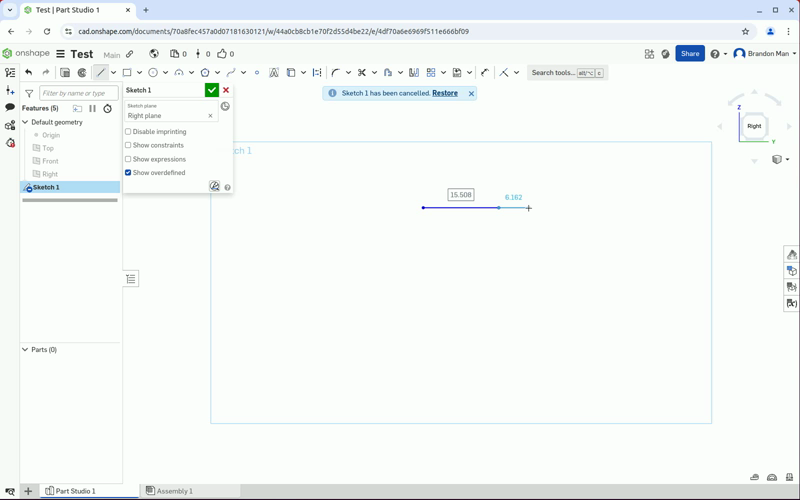
mouse_move(461, 170)
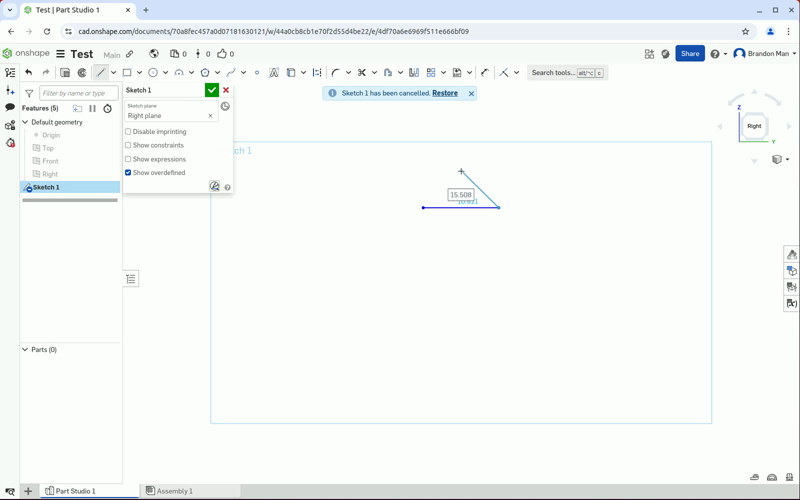
click(461, 170)
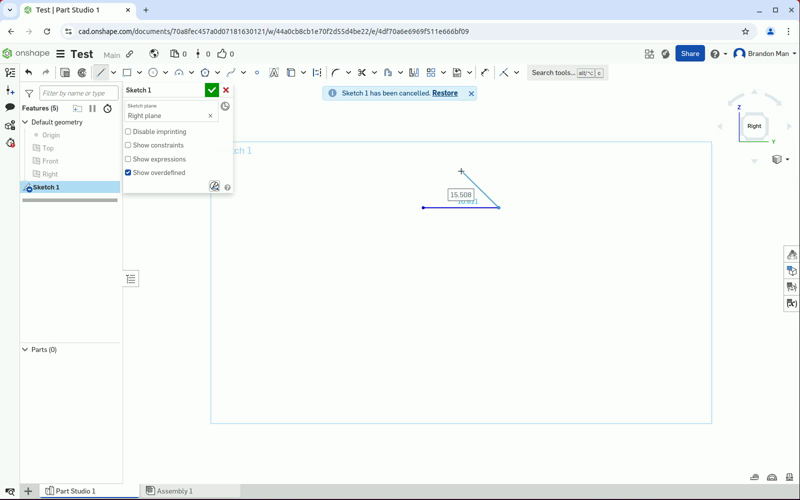
key_up(shift)
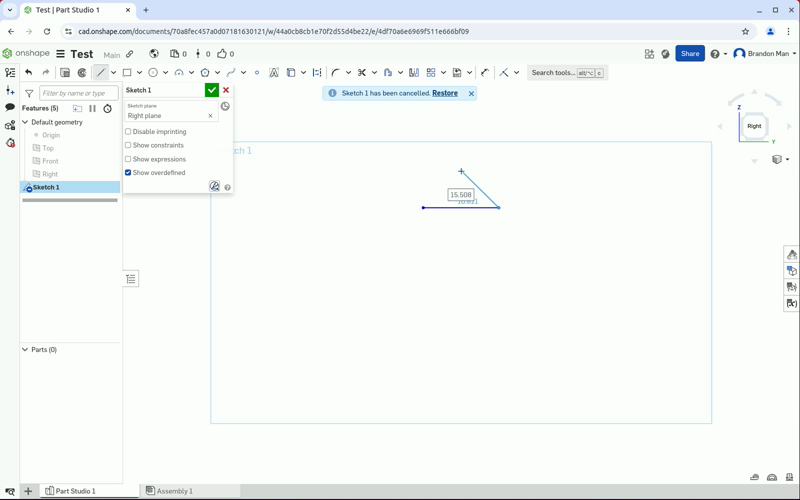
mouse_move(491, 170)
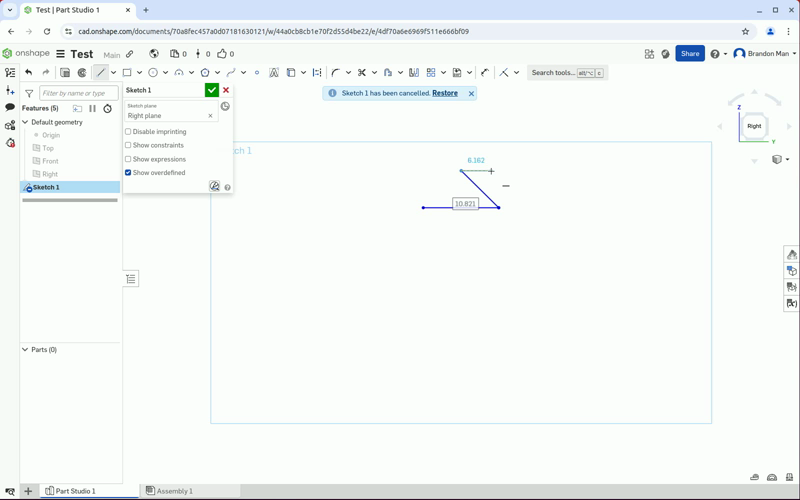
key_down(shift)
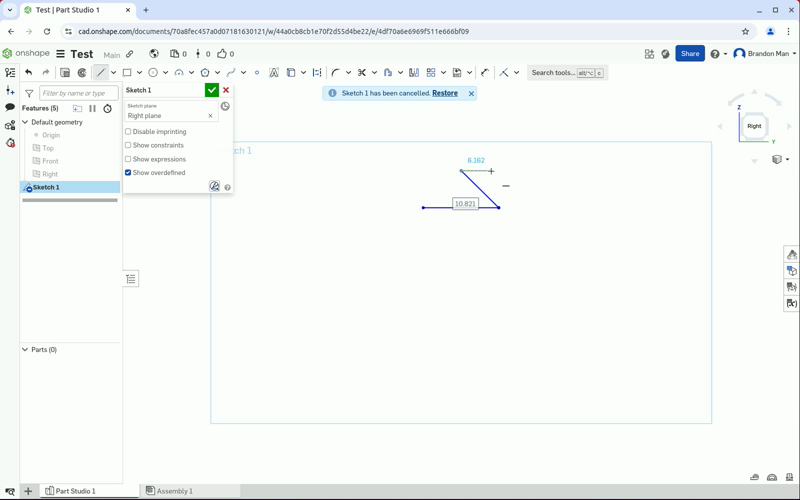
mouse_move(423, 207)
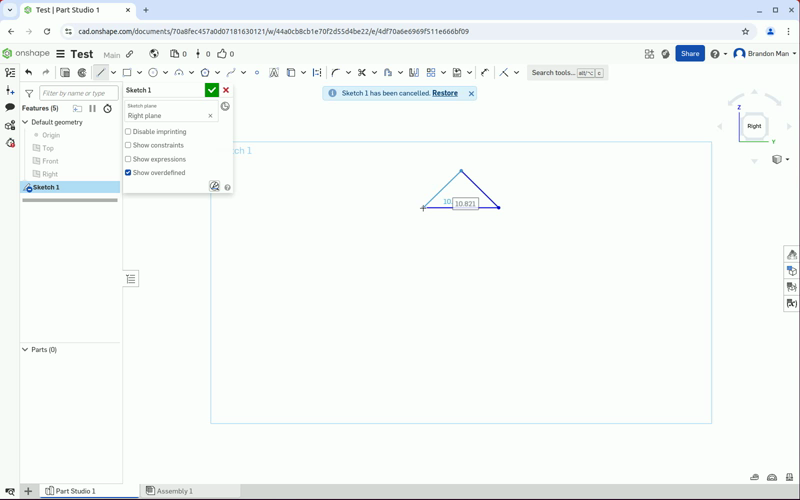
key_up(shift)
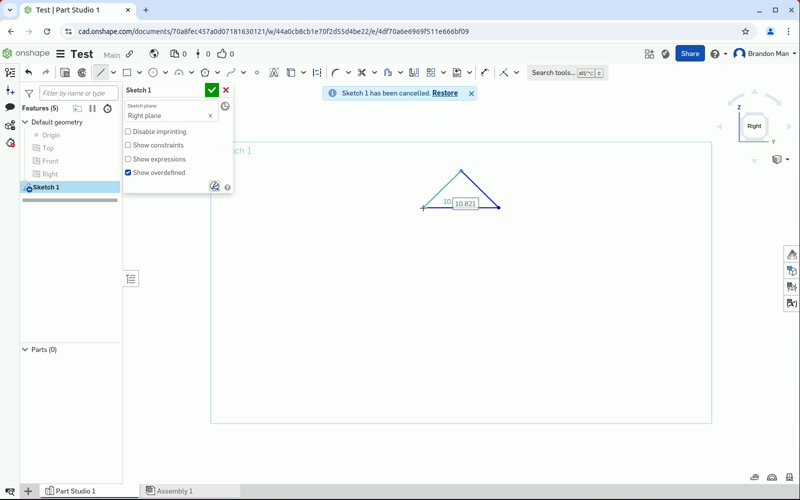
click(423, 207)
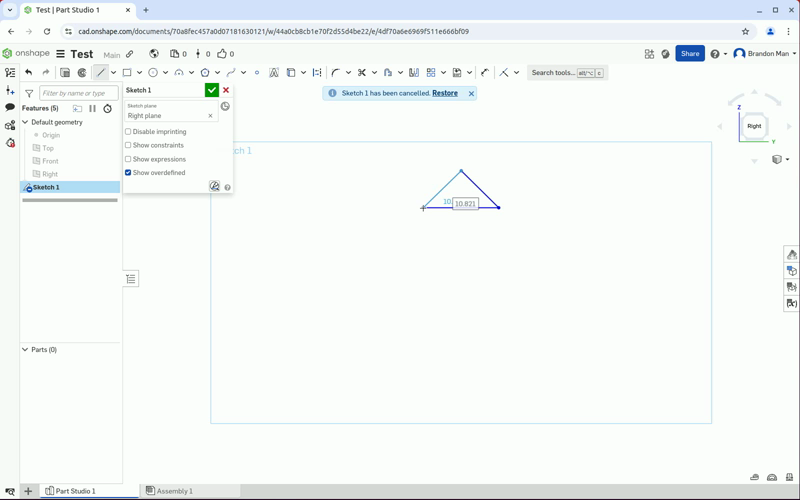
key(esc)
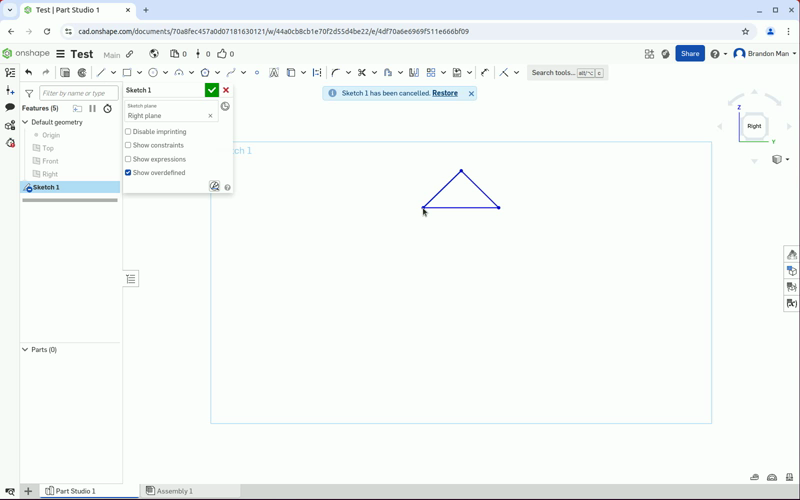
mouse_move(445, 197)
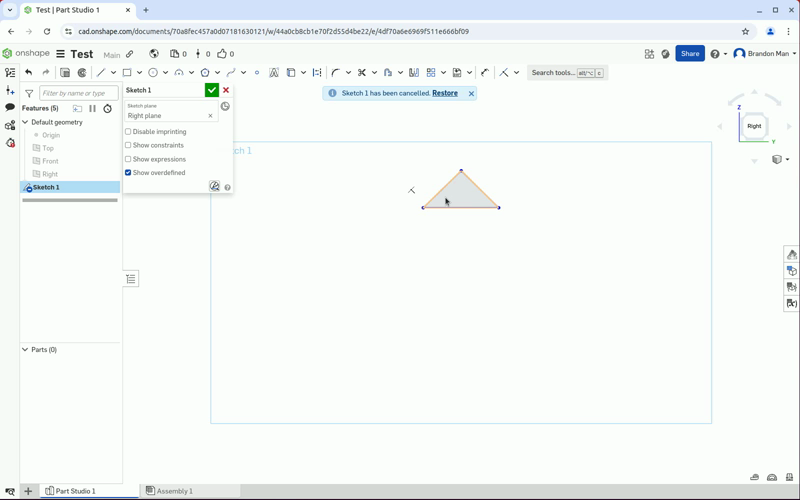
scroll(6)
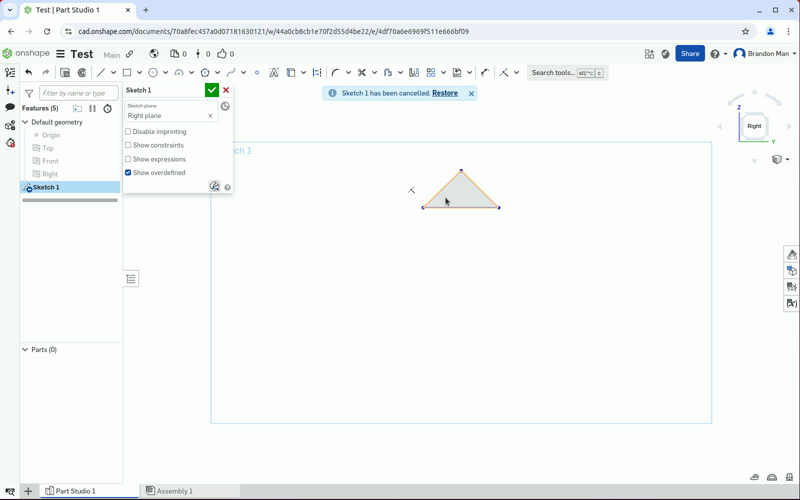
scroll(6)
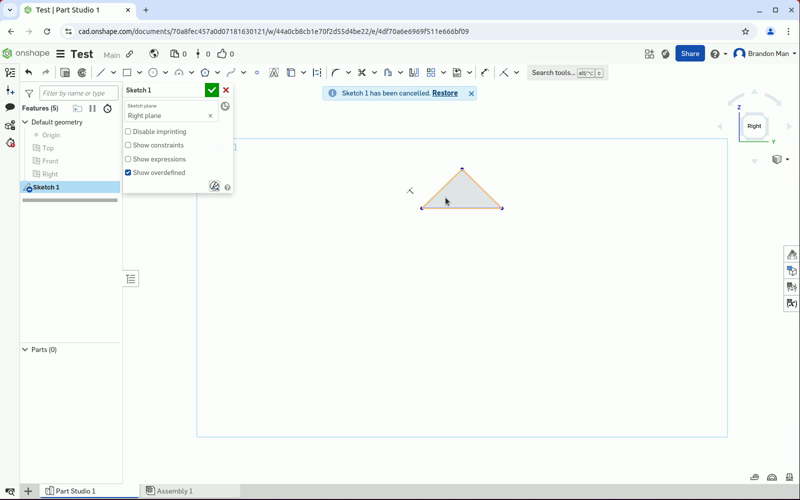
scroll(6)
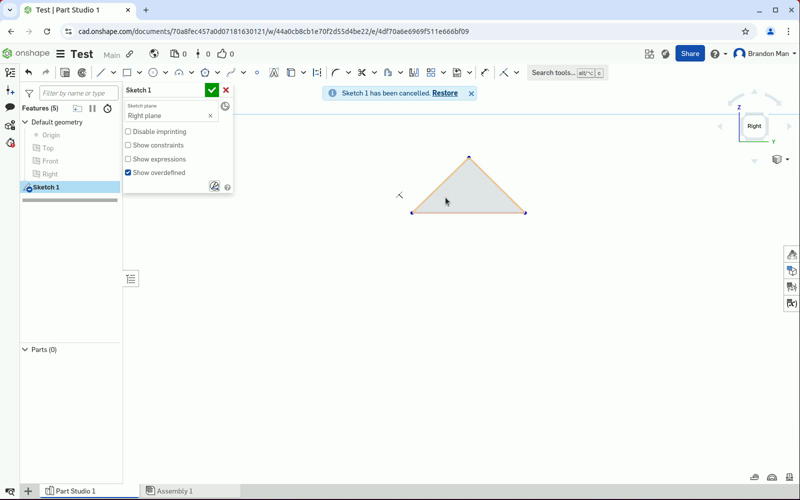
scroll(6)
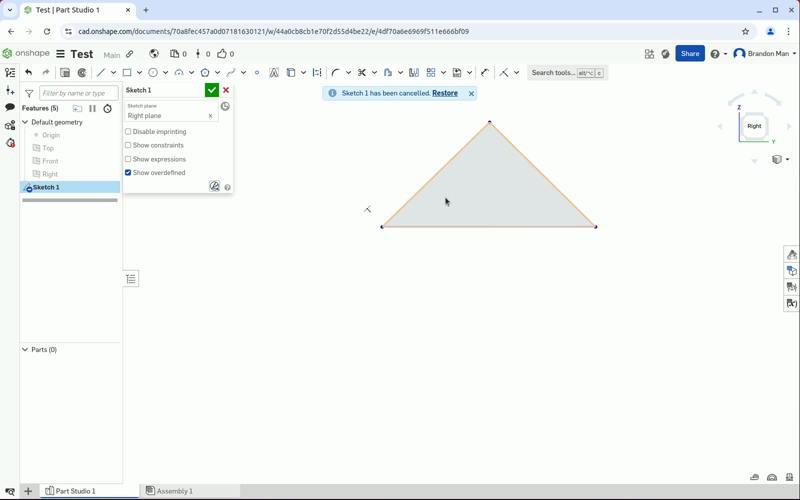
scroll(6)
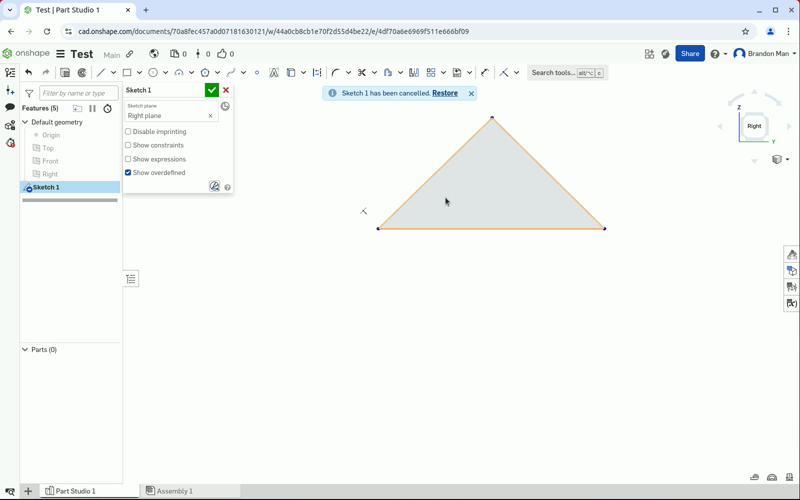
scroll(6)
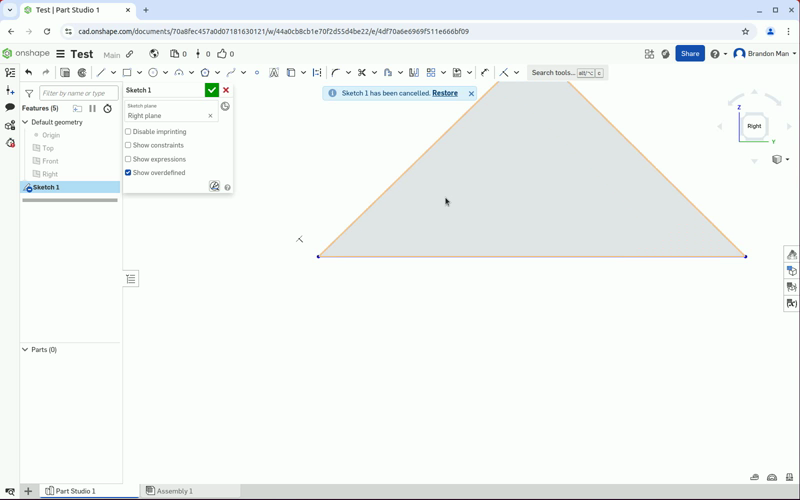
scroll(6)
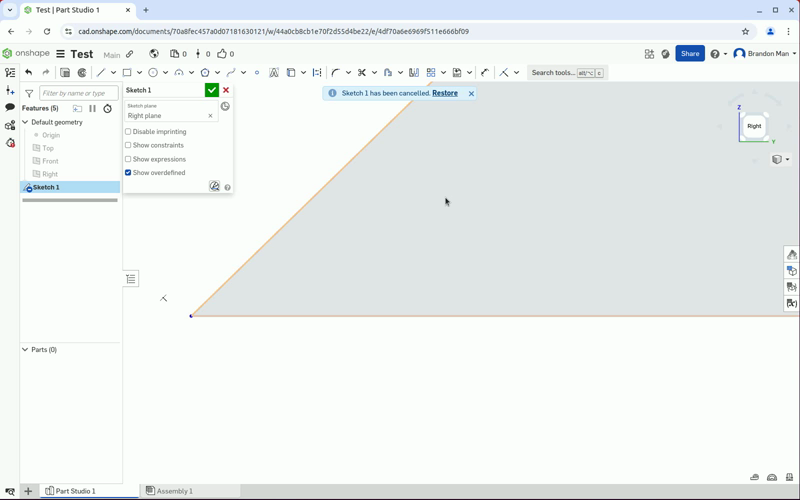
click(445, 197)
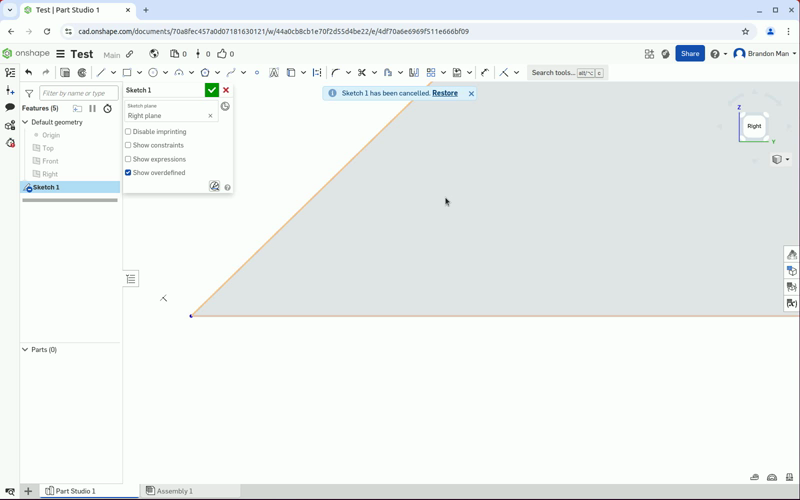
scroll(-6)
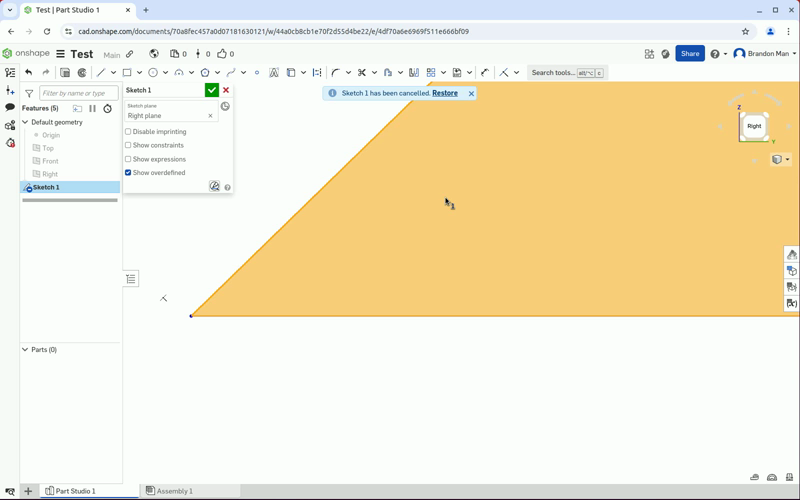
scroll(-6)
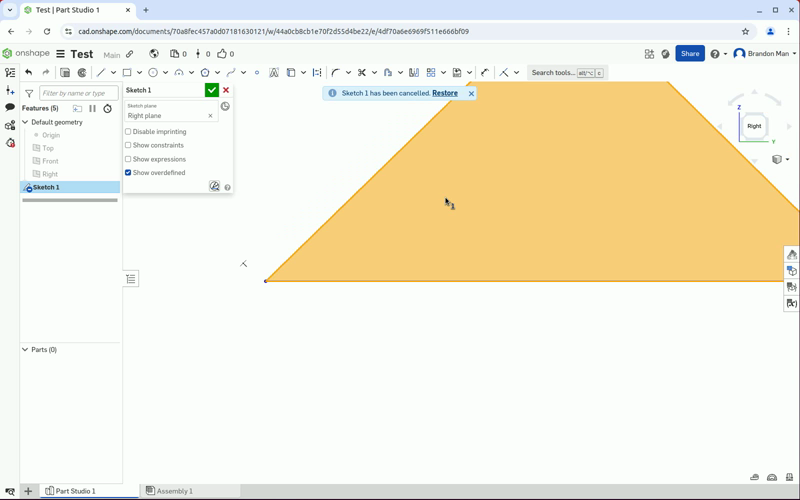
scroll(-6)
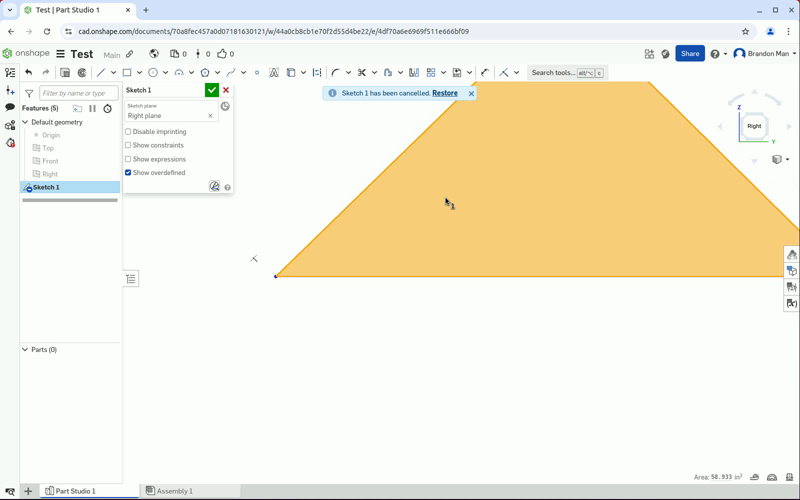
scroll(-6)
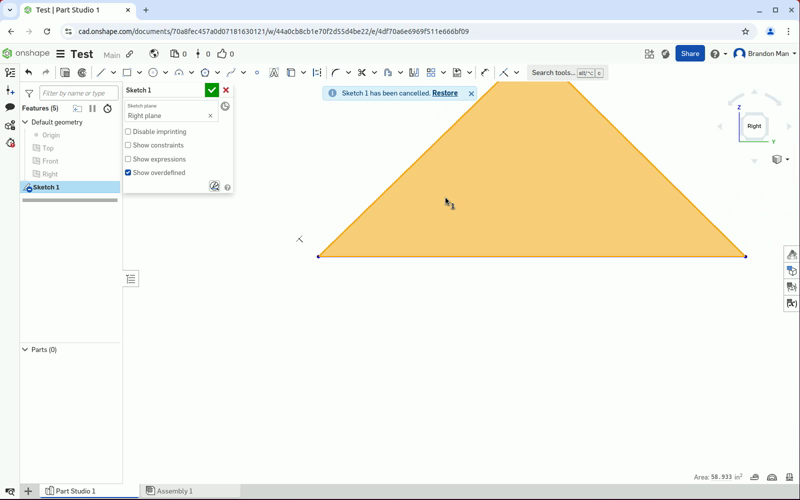
scroll(-6)
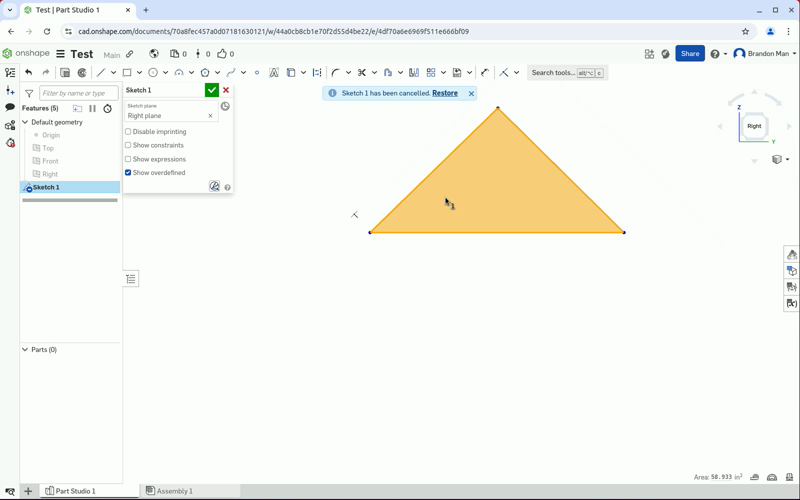
scroll(-6)
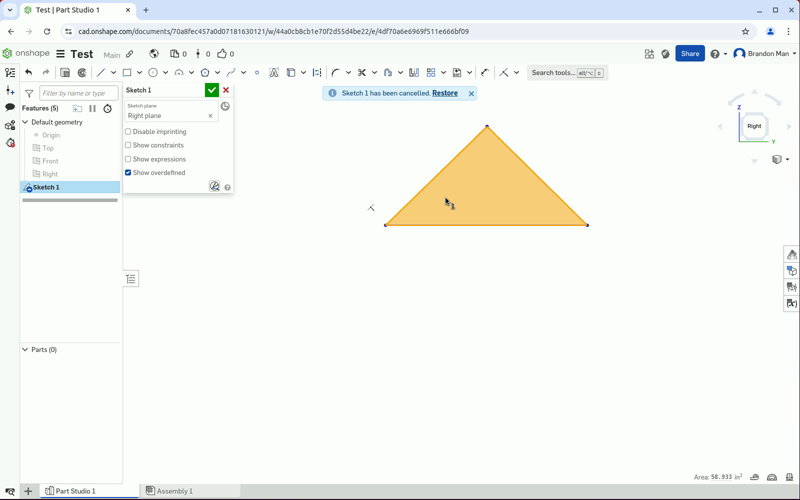
scroll(-6)
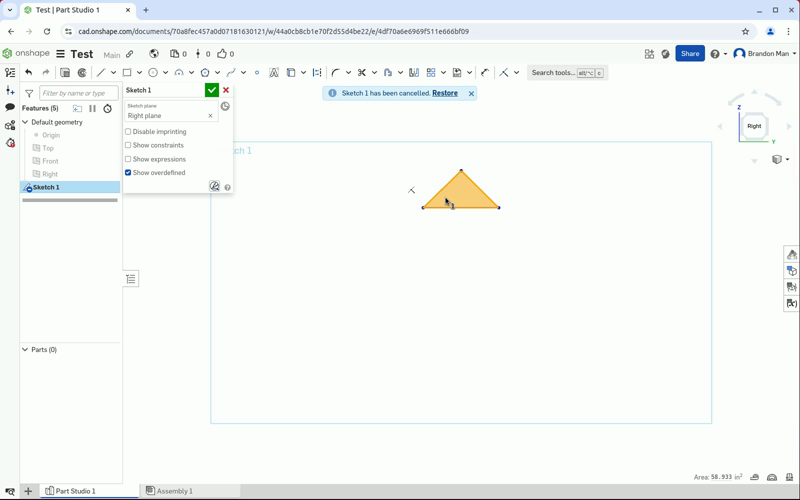
mouse_move(73, 352)
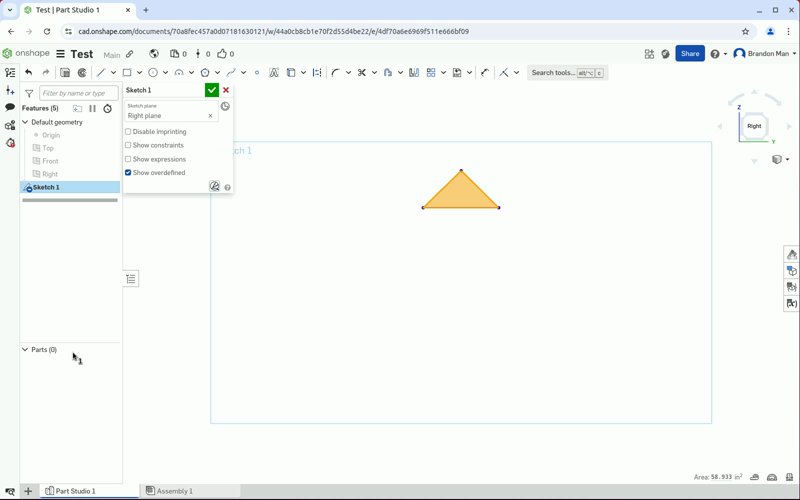
key(shift+y)
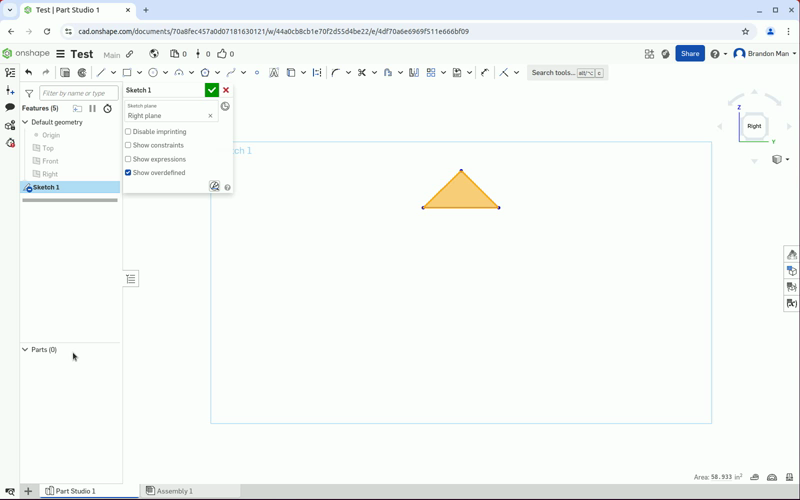
key(shift+e)
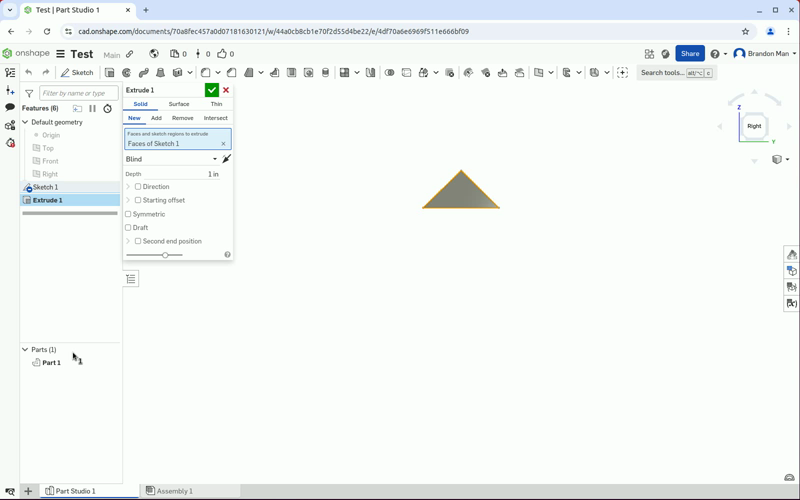
mouse_move(143, 106)
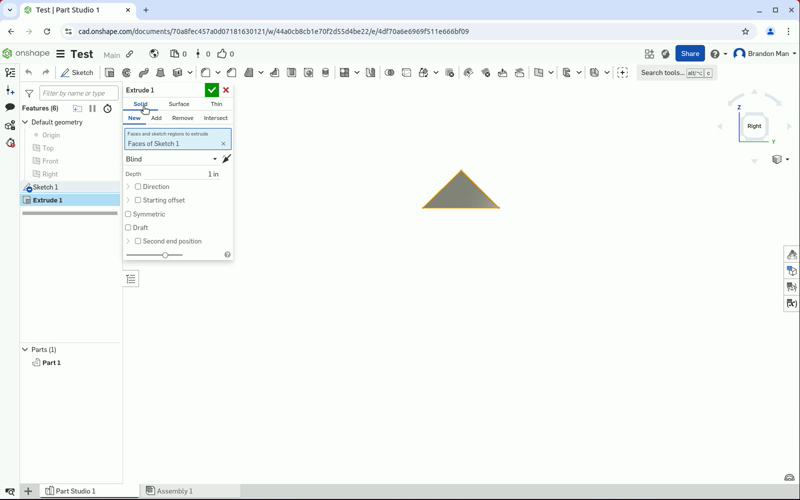
click(143, 106)
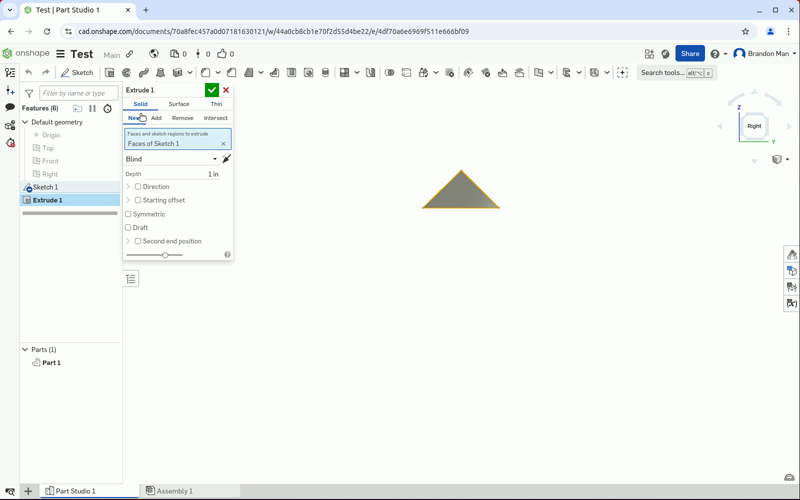
mouse_move(137, 120)
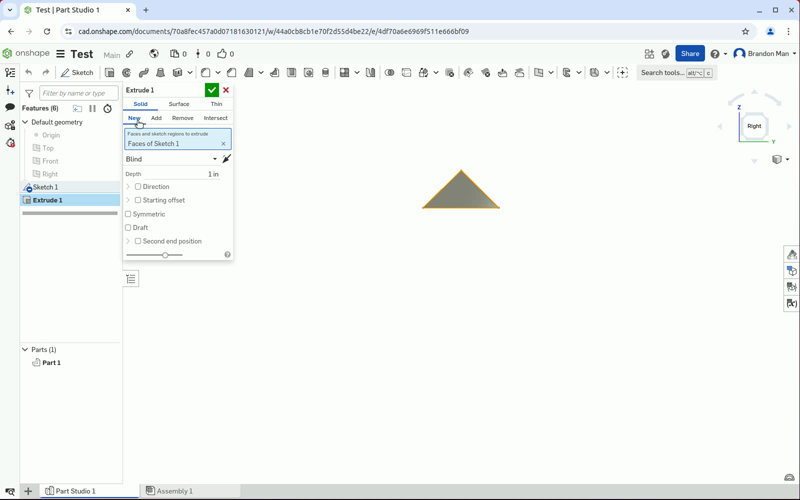
click(137, 120)
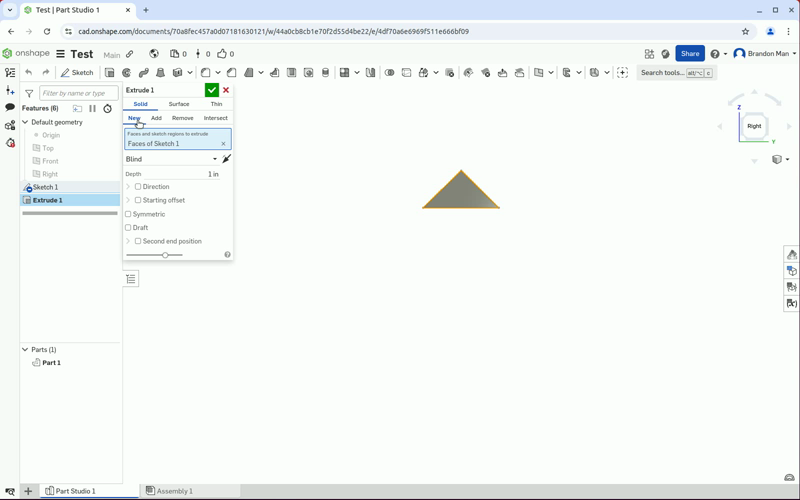
key(tab, 4)
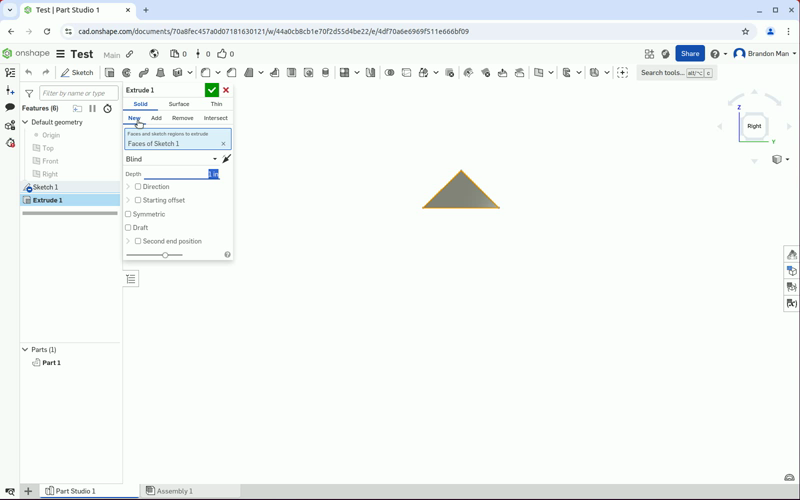
text(3.851)
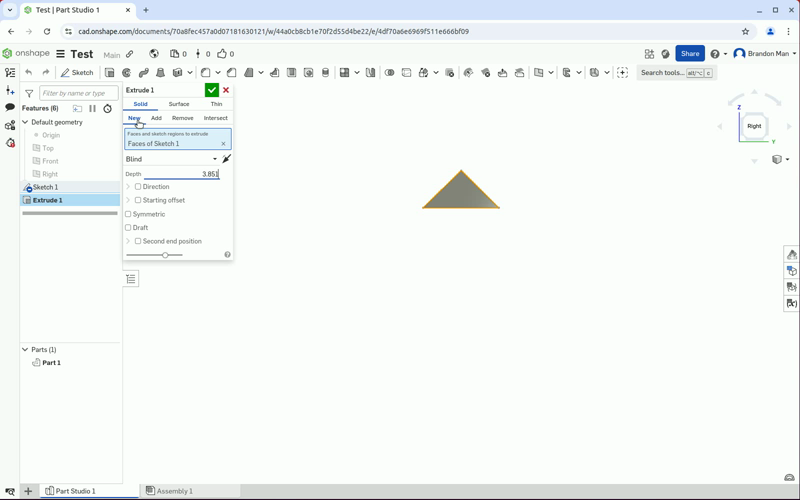
key(enter)
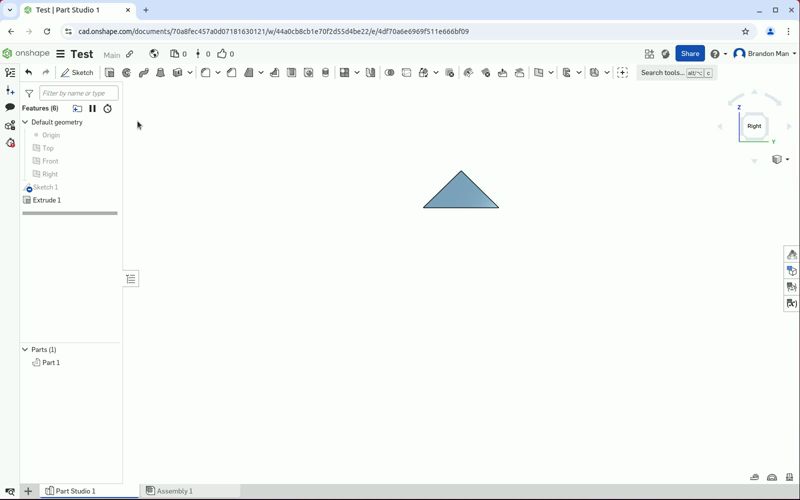
key(shift+h)
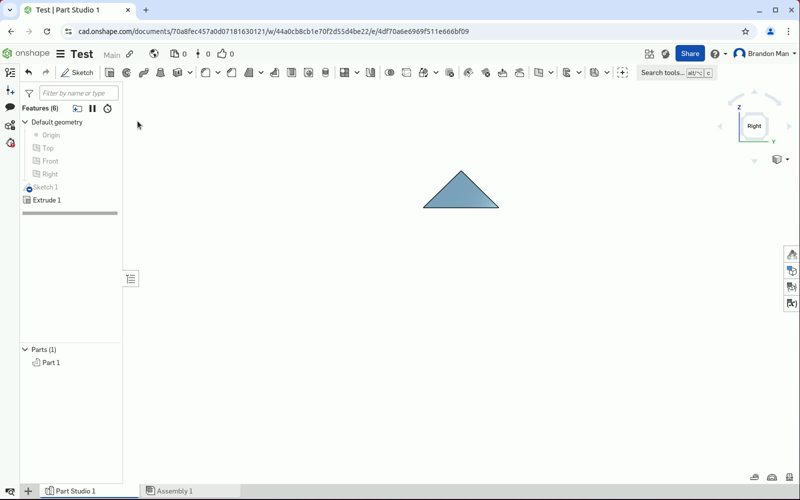
key(shift+h)
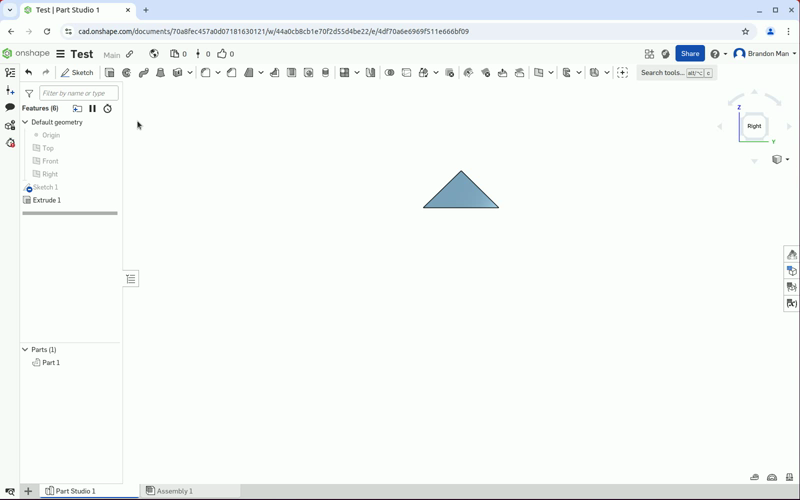
mouse_move(73, 189)
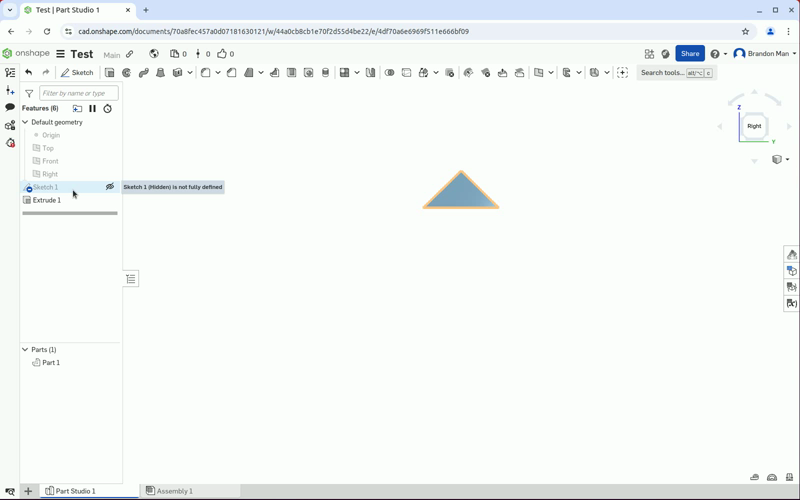
click(73, 189)
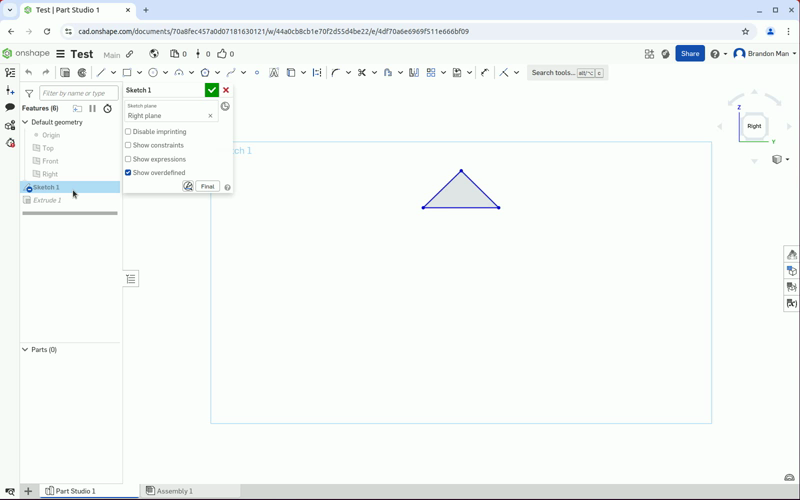
mouse_move(229, 92)
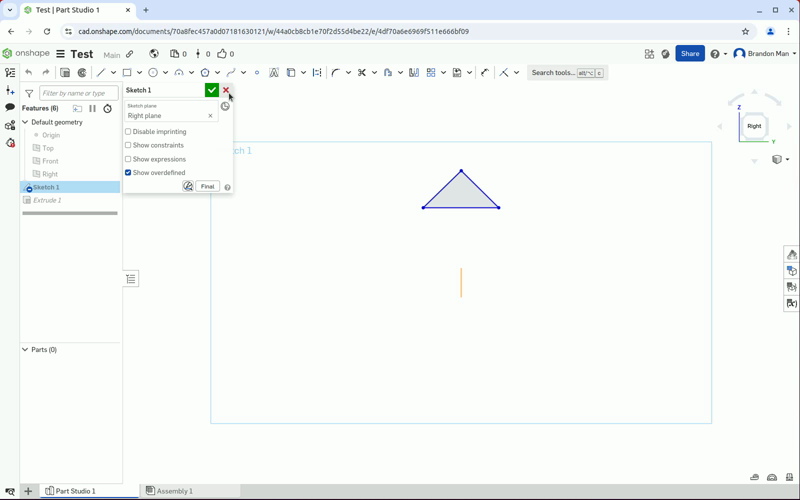
click(229, 92)
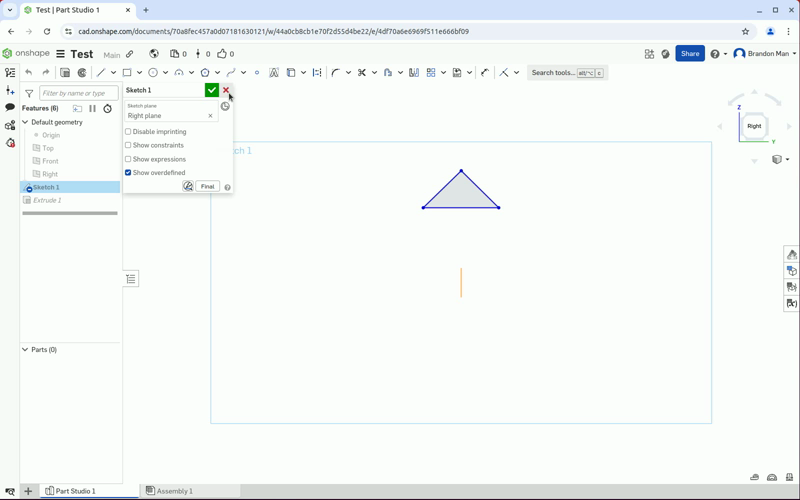
key(shift+s)
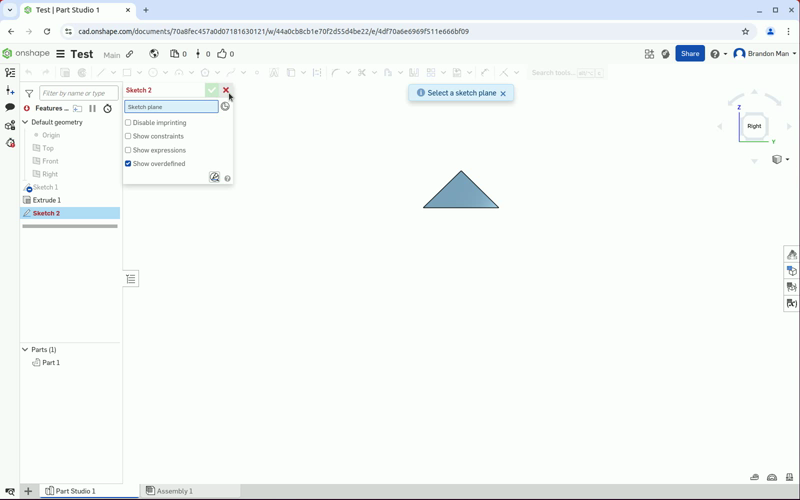
mouse_move(73, 176)
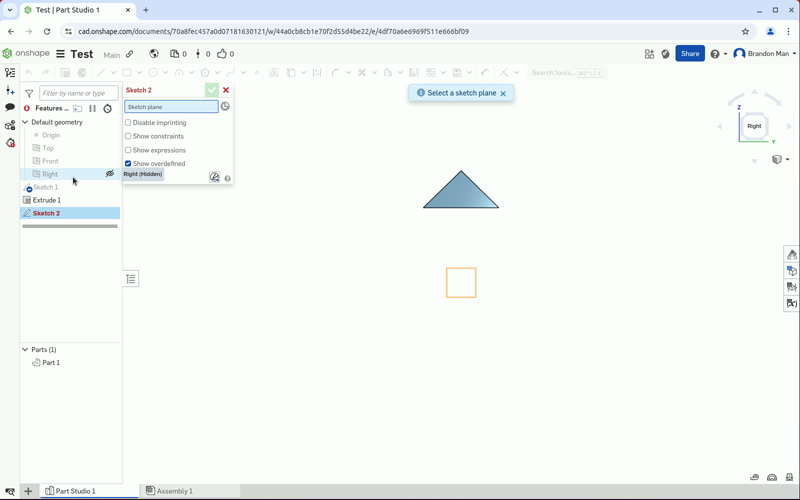
click(73, 176)
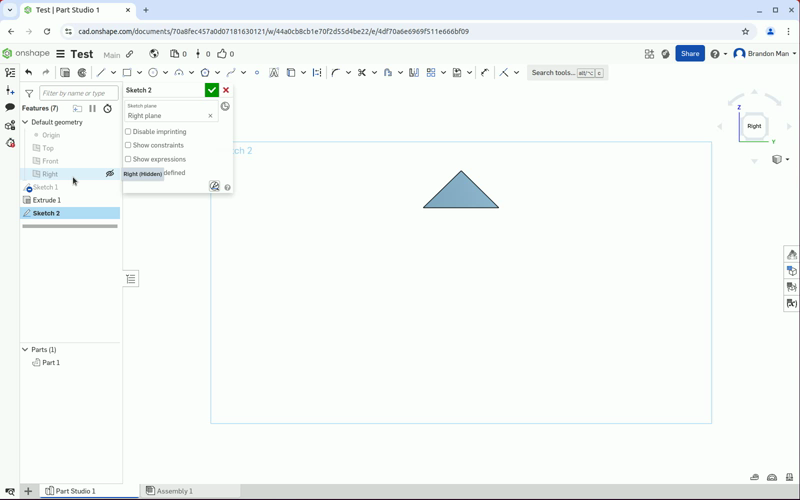
mouse_move(73, 352)
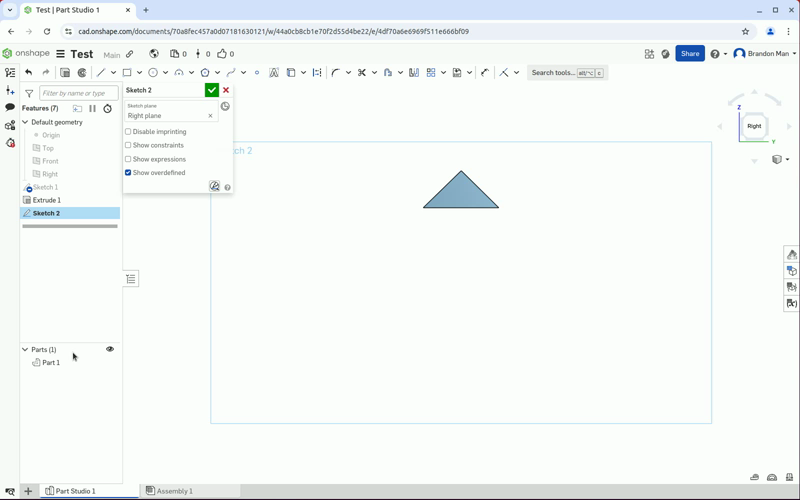
key(y)
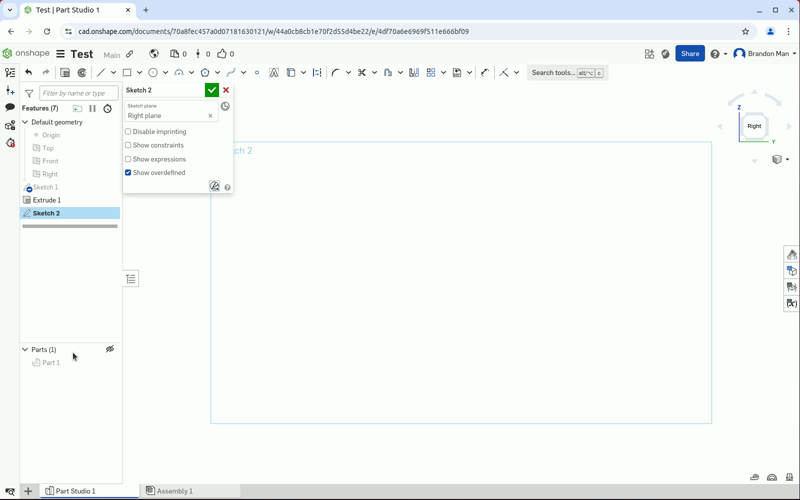
key(l)
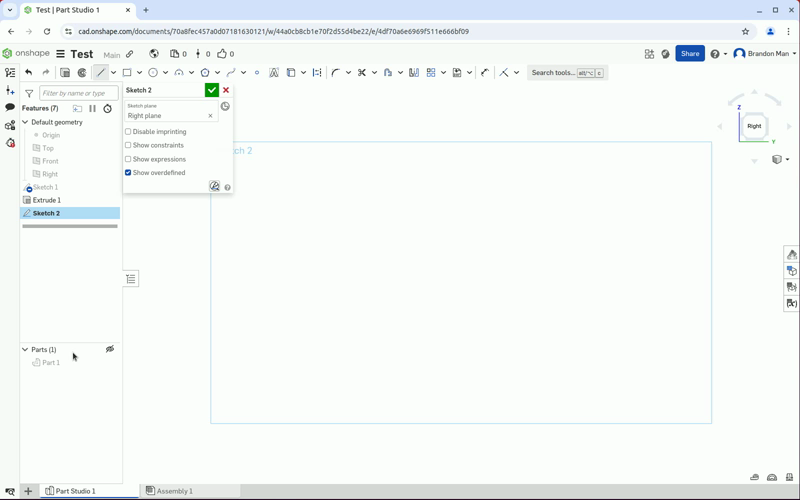
key_down(shift)
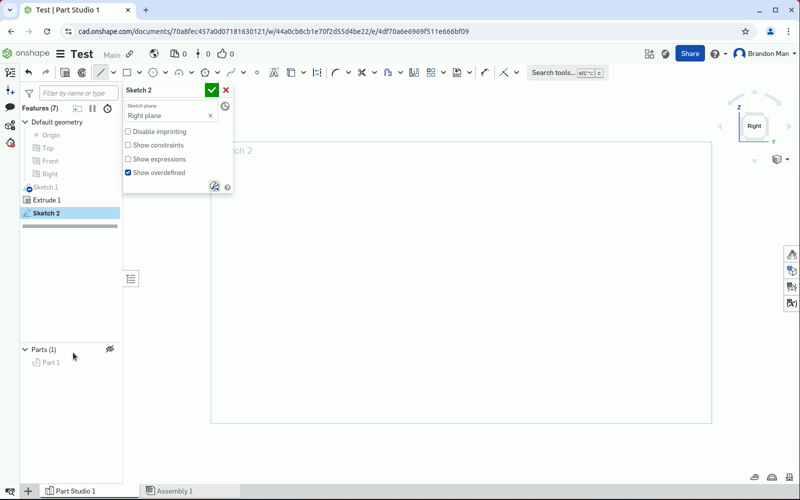
mouse_move(423, 357)
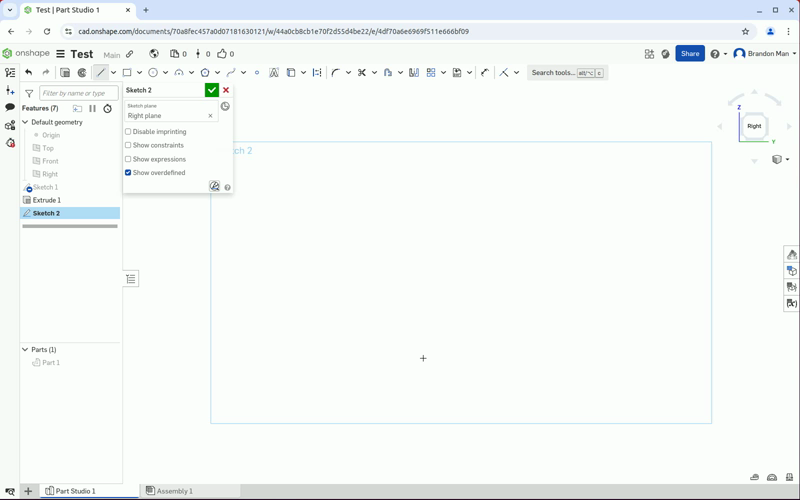
click(423, 357)
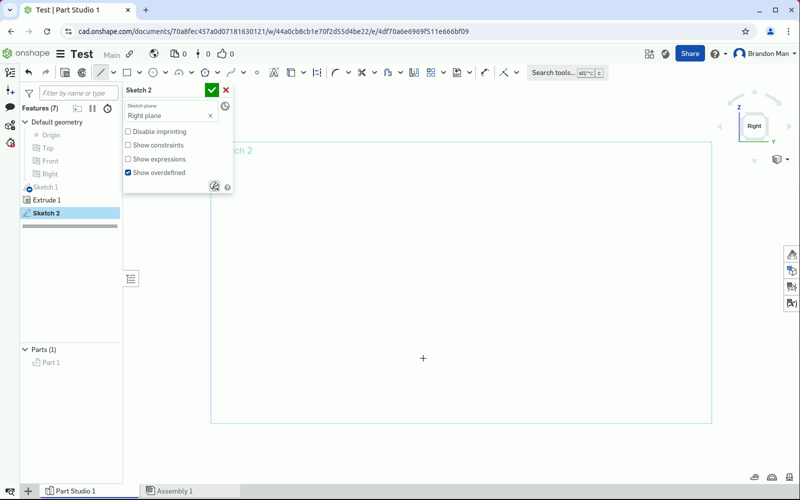
key_up(shift)
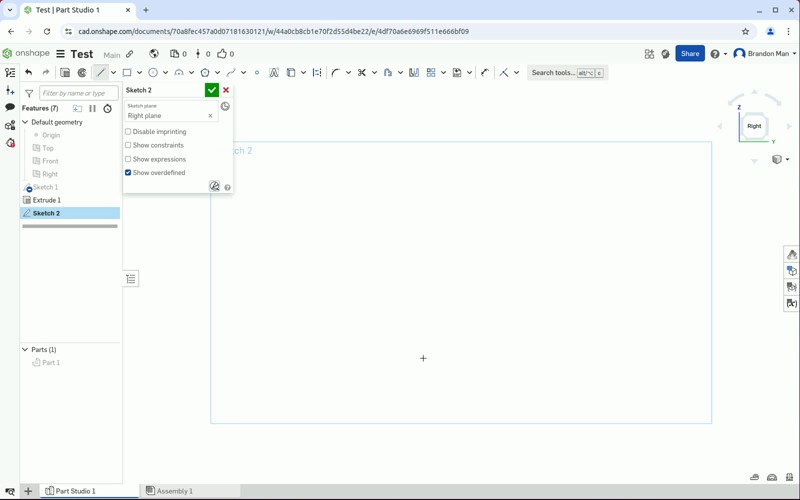
key_down(shift)
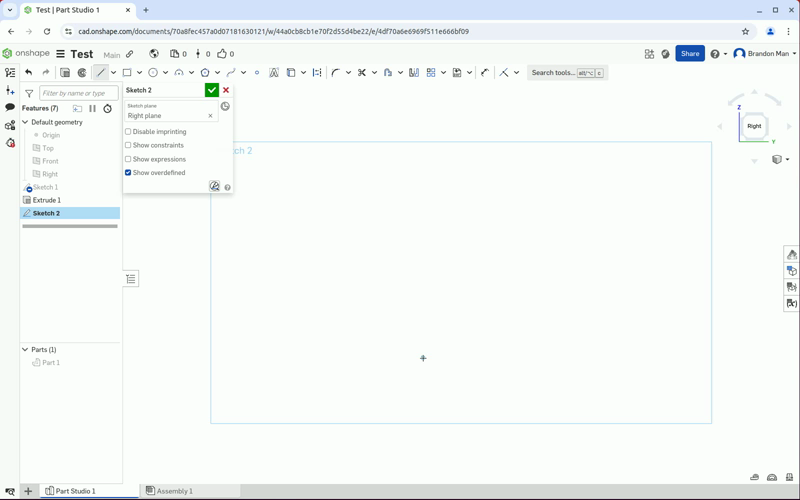
mouse_move(499, 357)
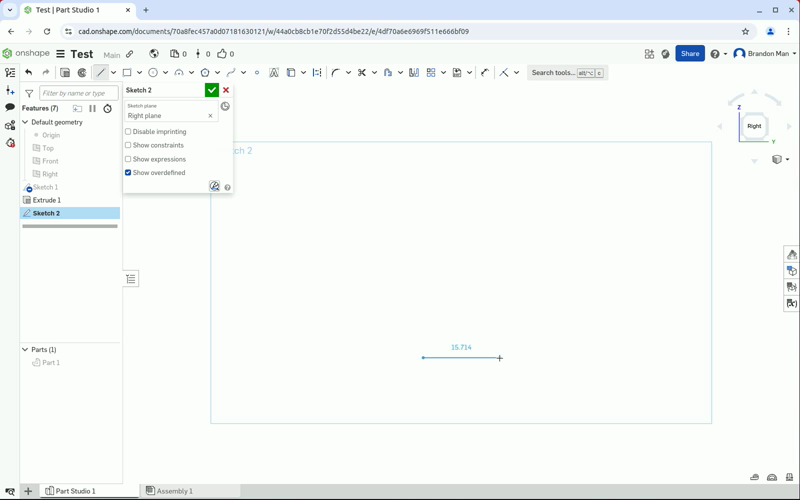
click(499, 357)
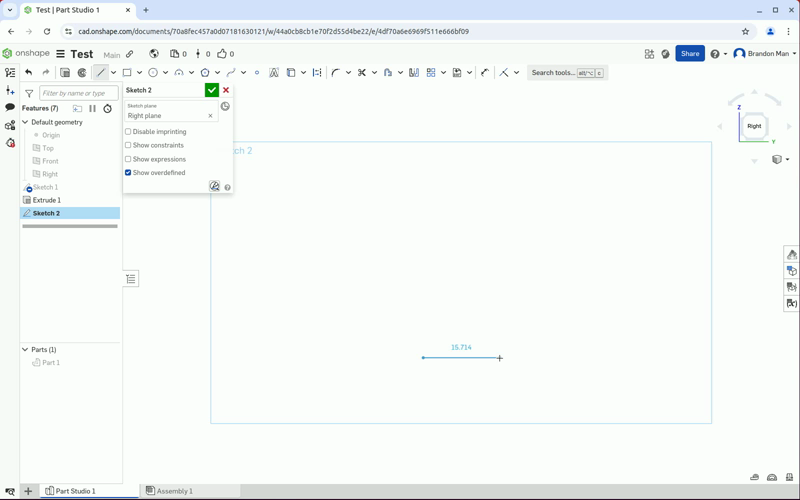
key_up(shift)
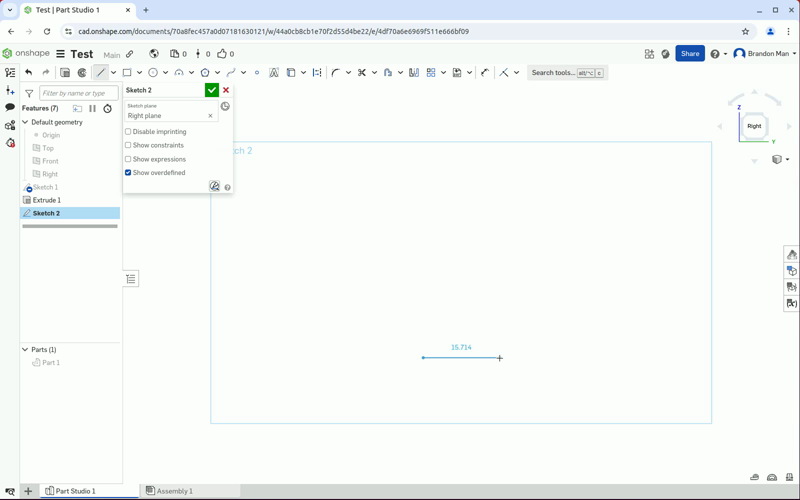
key_down(shift)
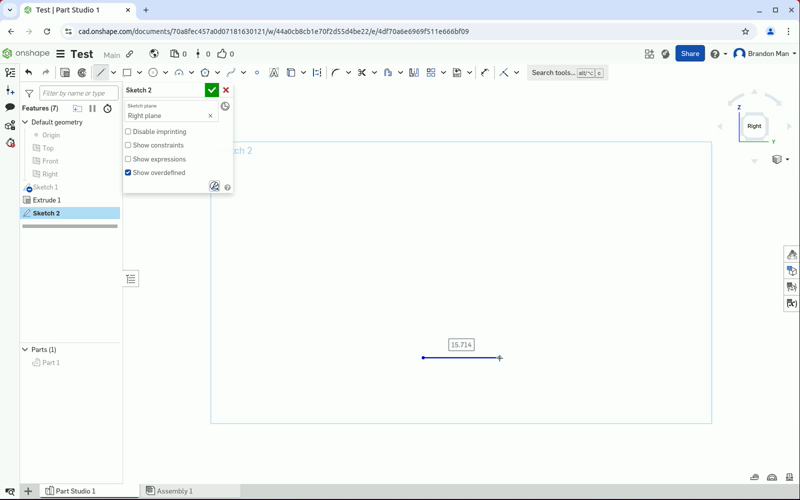
mouse_move(499, 207)
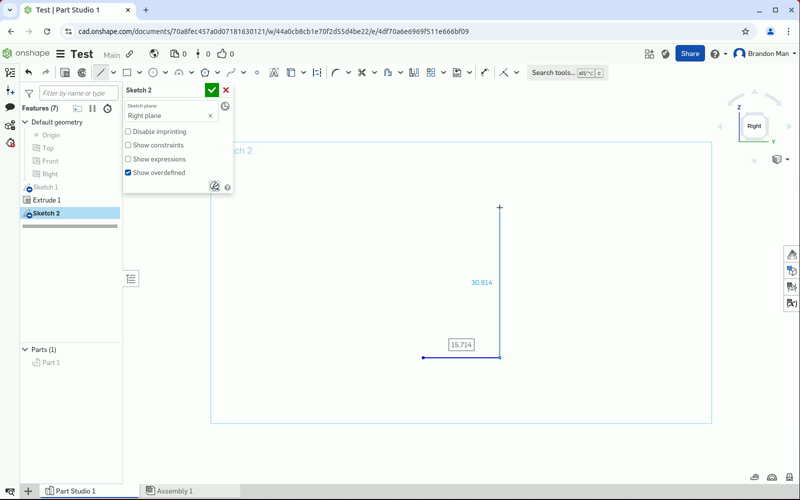
click(499, 207)
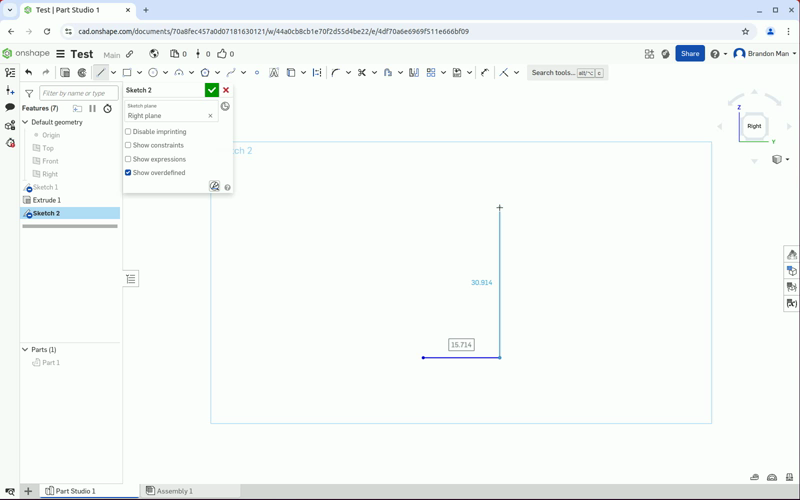
key_up(shift)
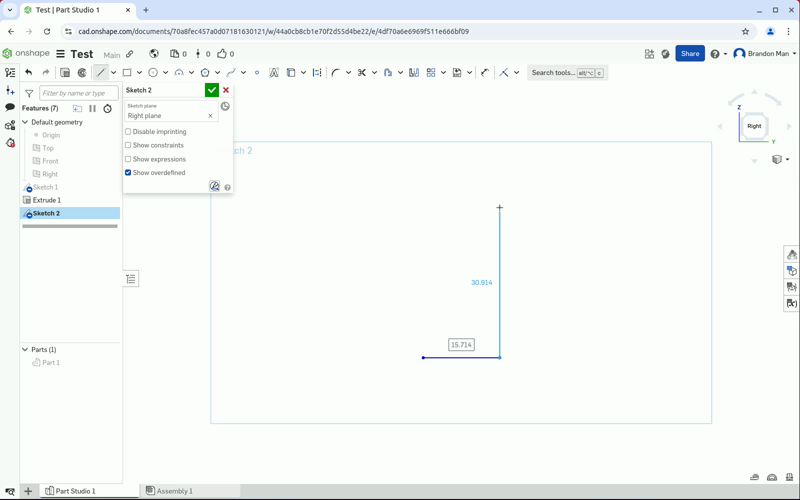
key_down(shift)
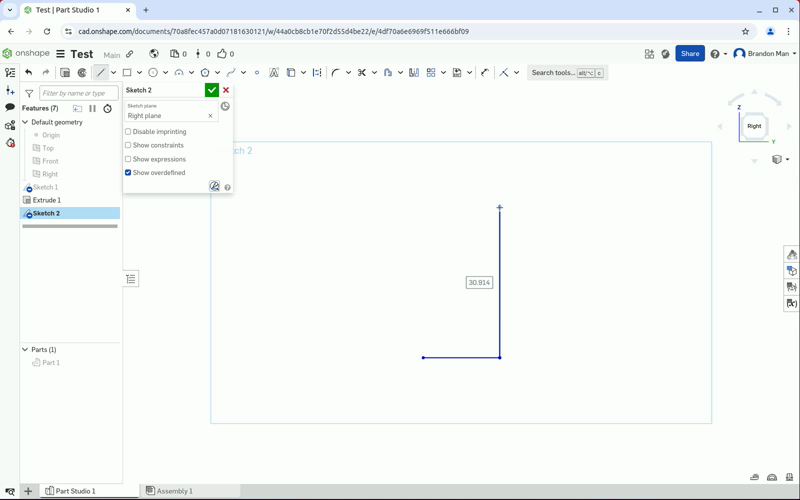
mouse_move(529, 207)
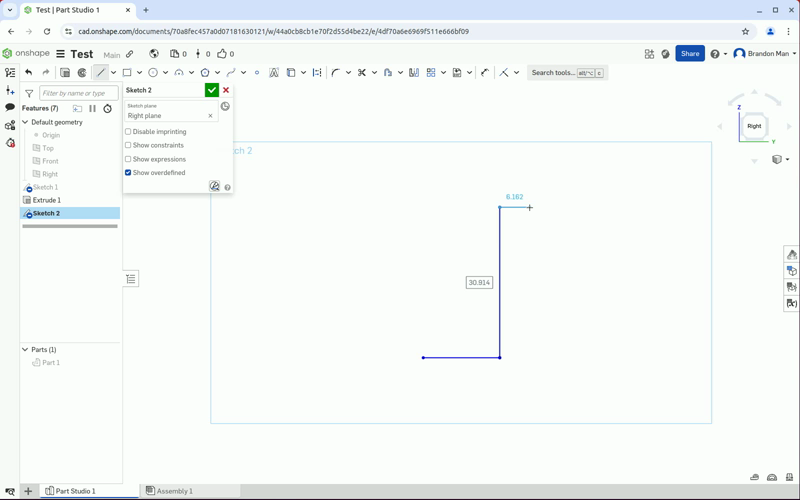
mouse_move(498, 207)
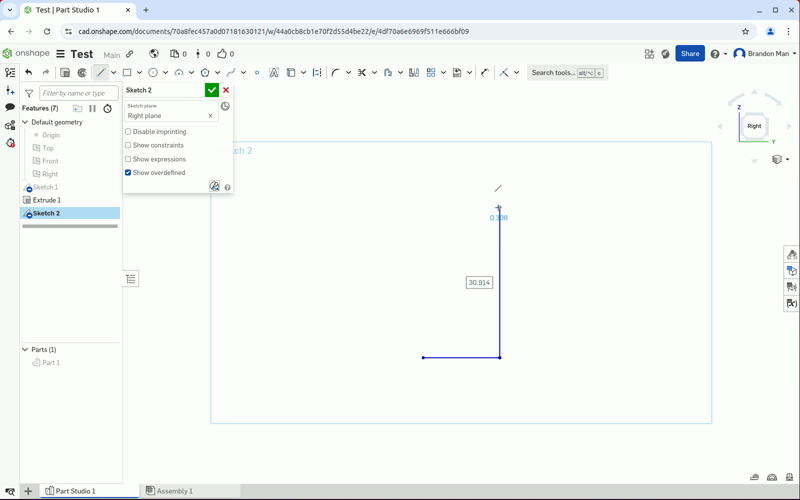
scroll(6)
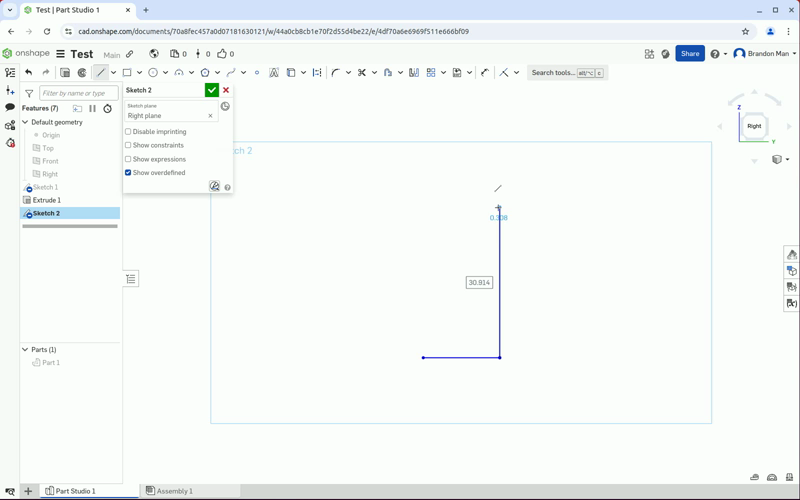
scroll(6)
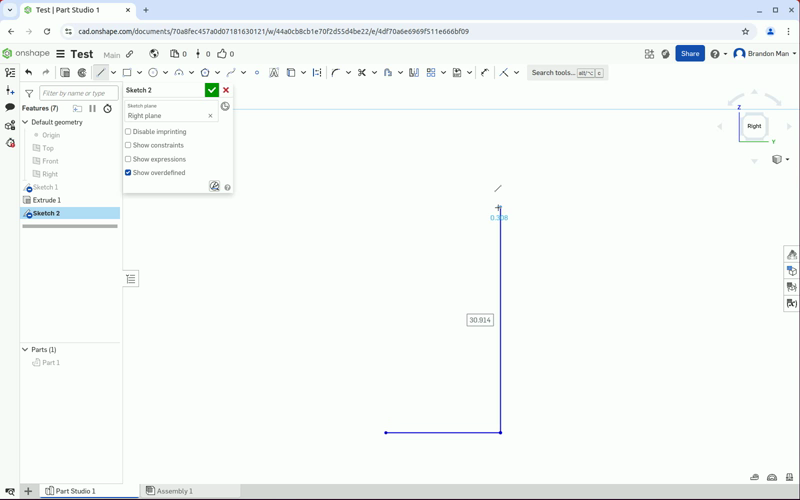
scroll(6)
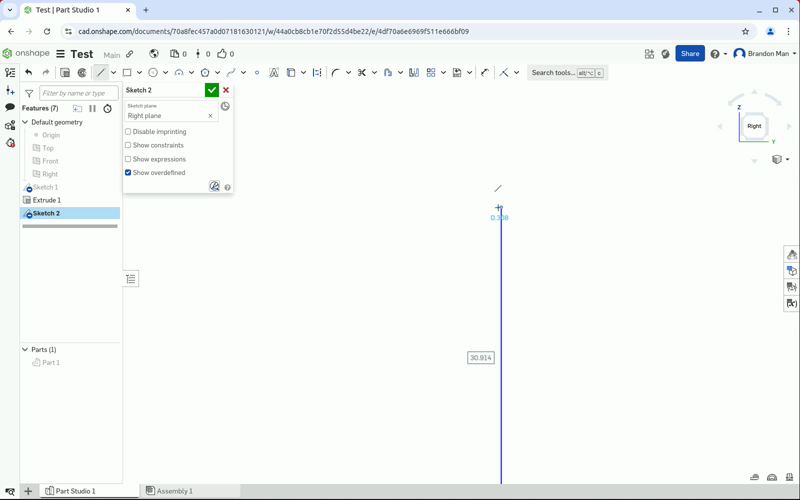
scroll(6)
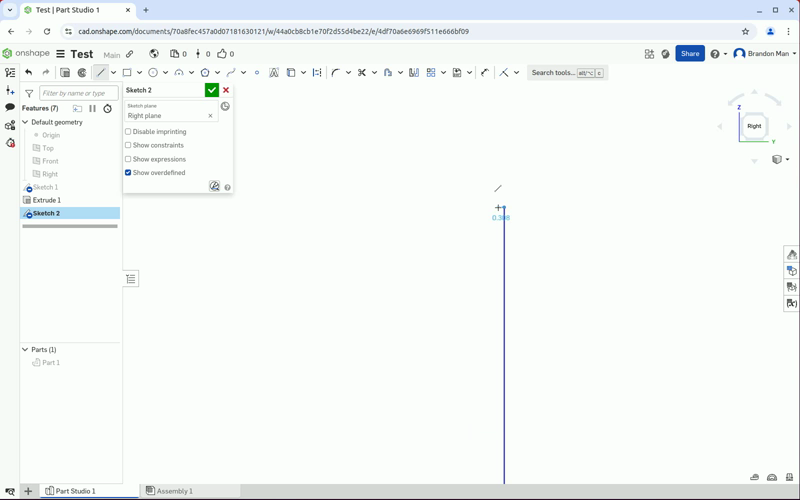
scroll(6)
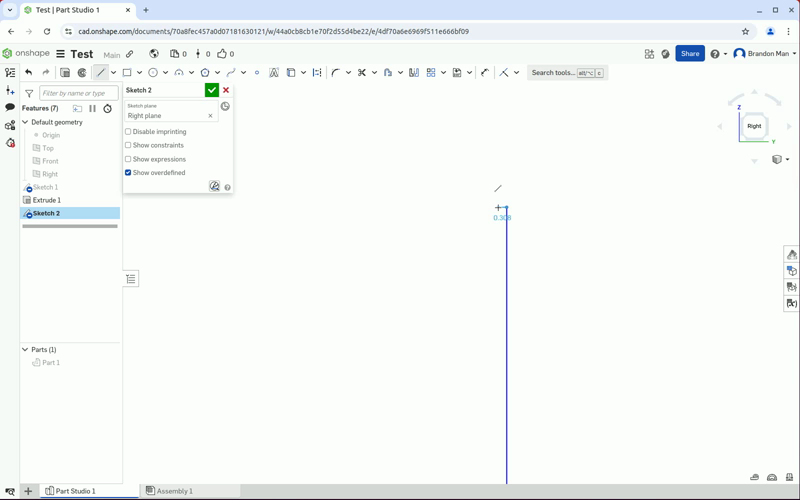
scroll(6)
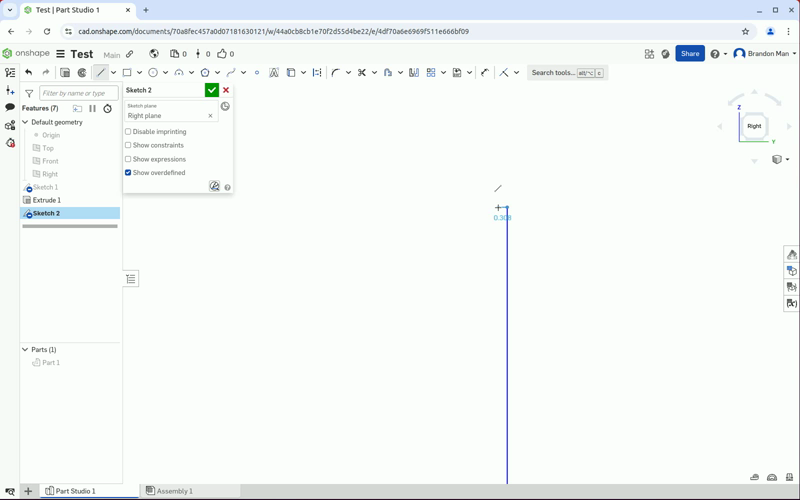
scroll(6)
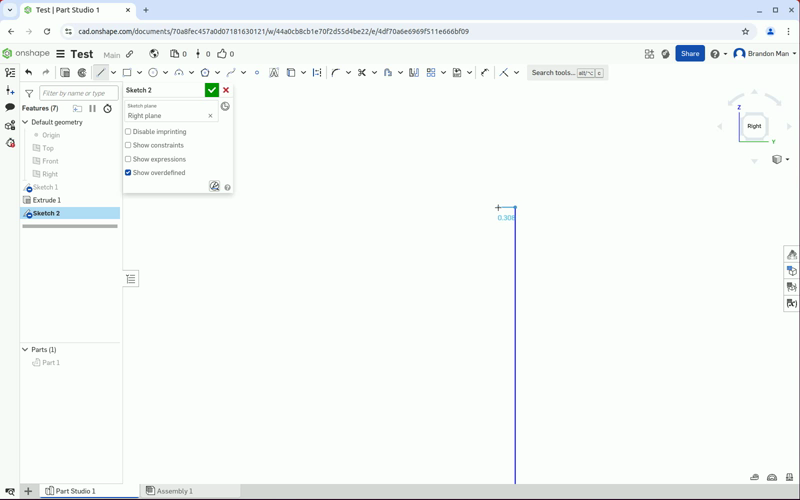
click(498, 207)
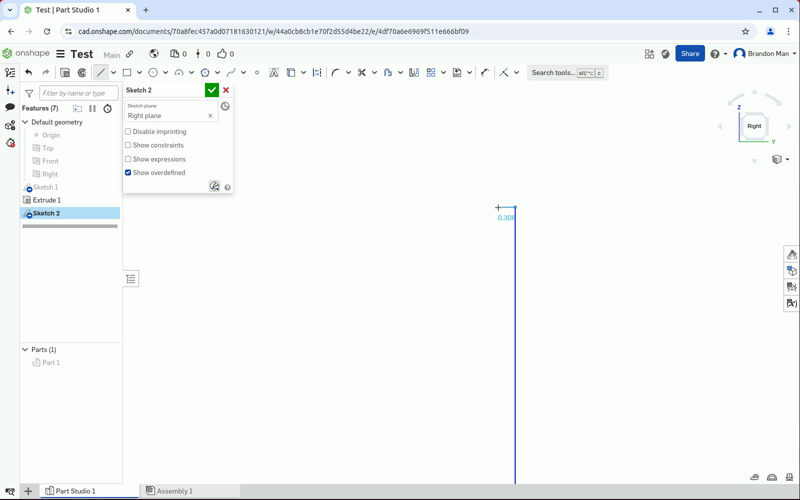
scroll(-6)
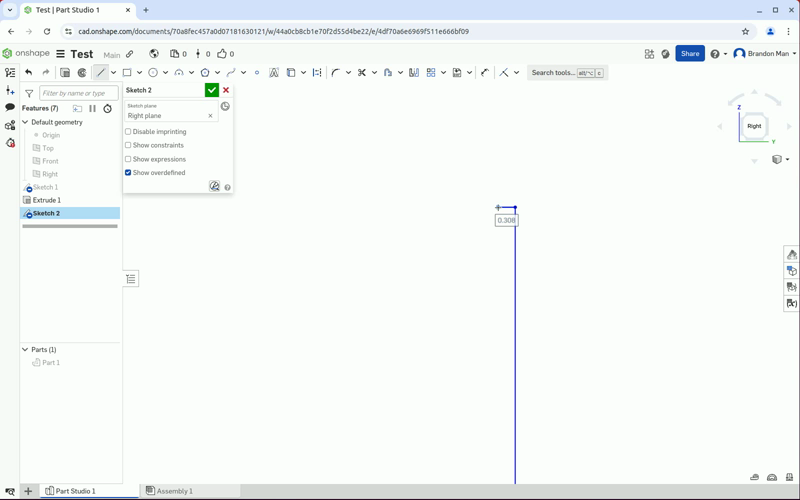
scroll(-6)
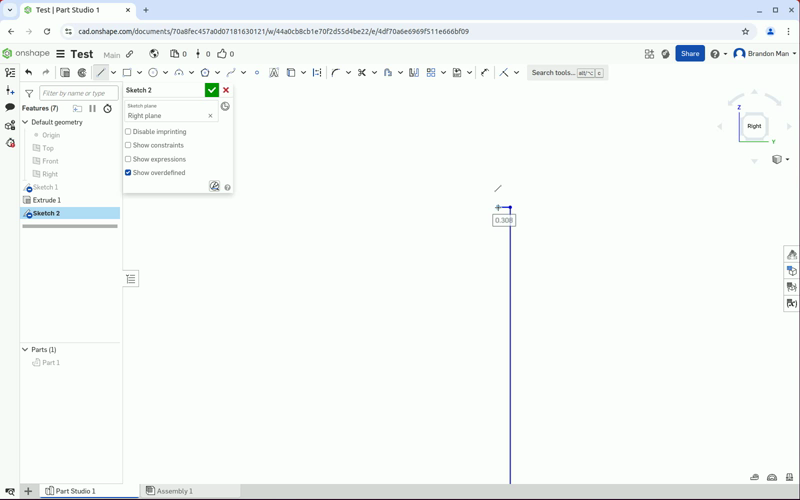
scroll(-6)
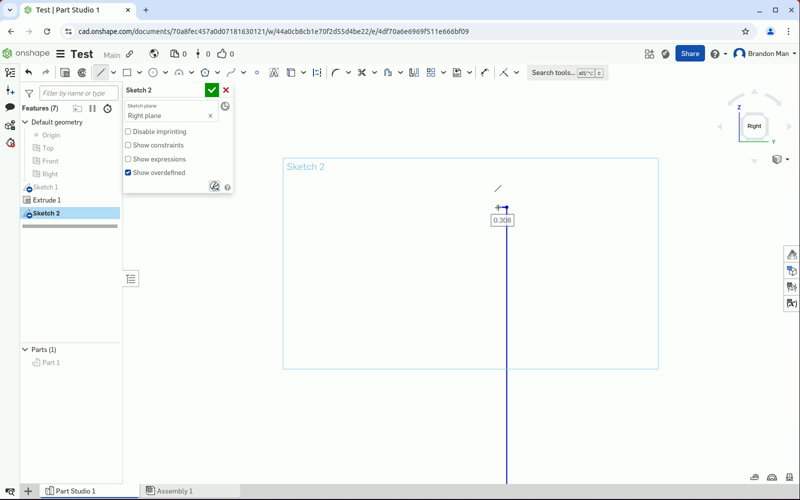
scroll(-6)
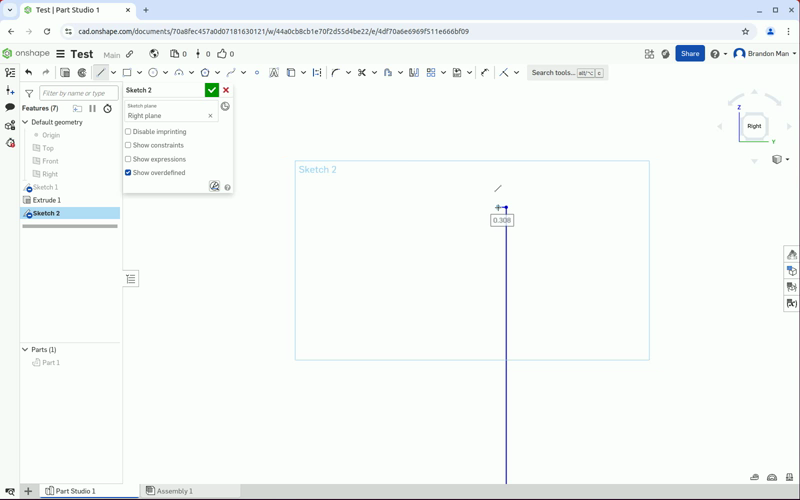
scroll(-6)
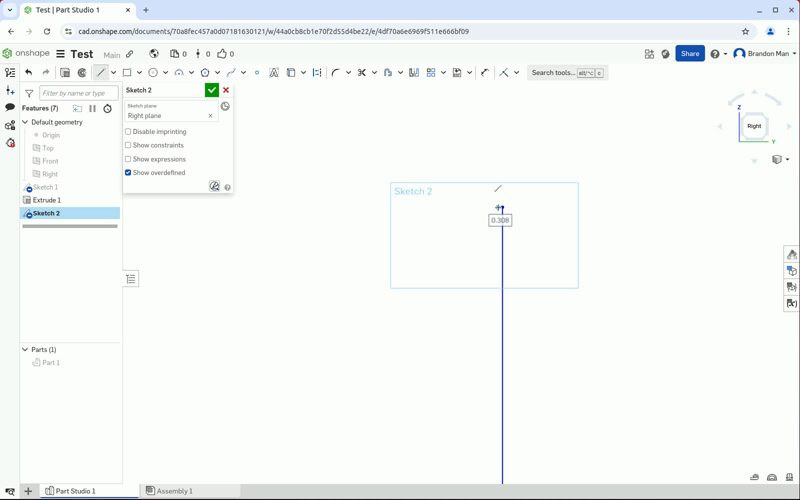
scroll(-6)
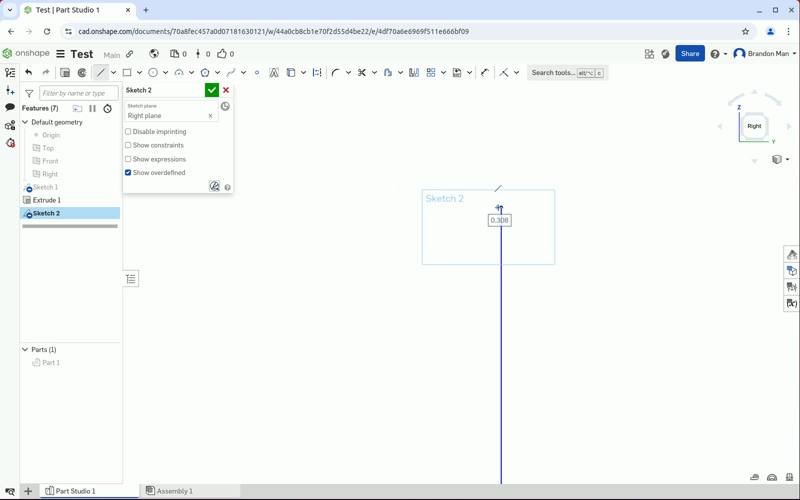
scroll(-6)
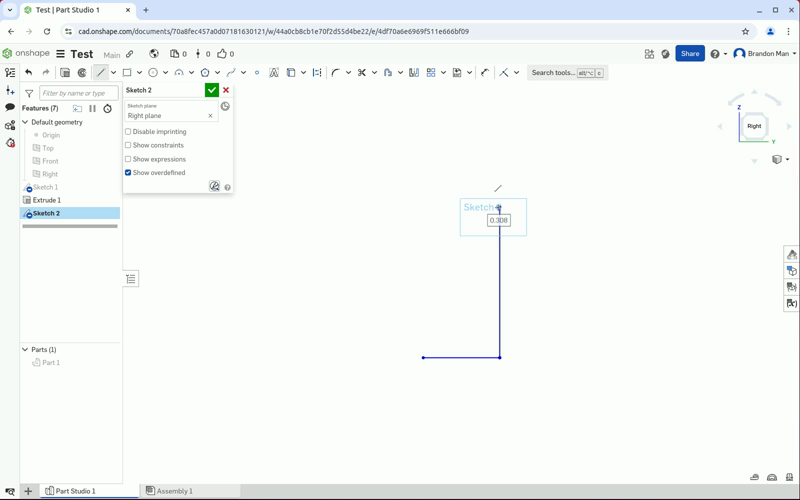
key_up(shift)
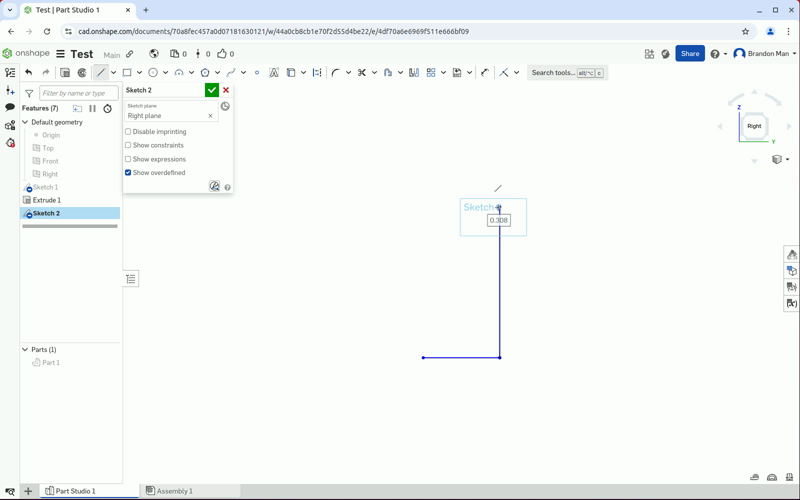
key_down(shift)
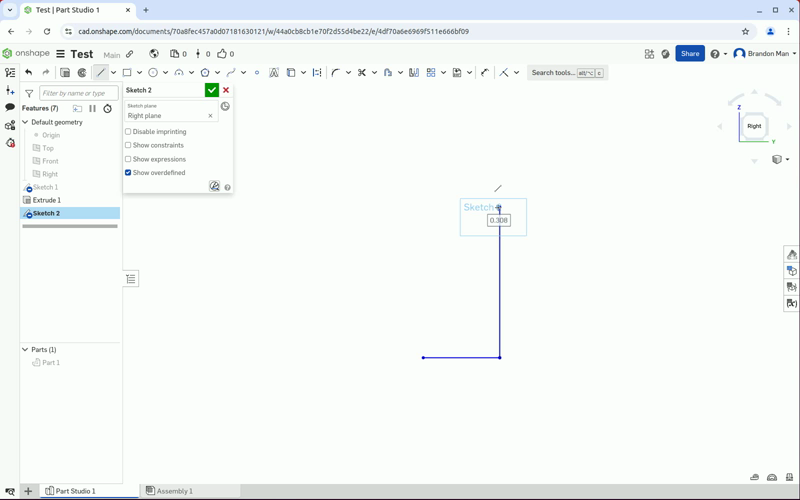
mouse_move(423, 207)
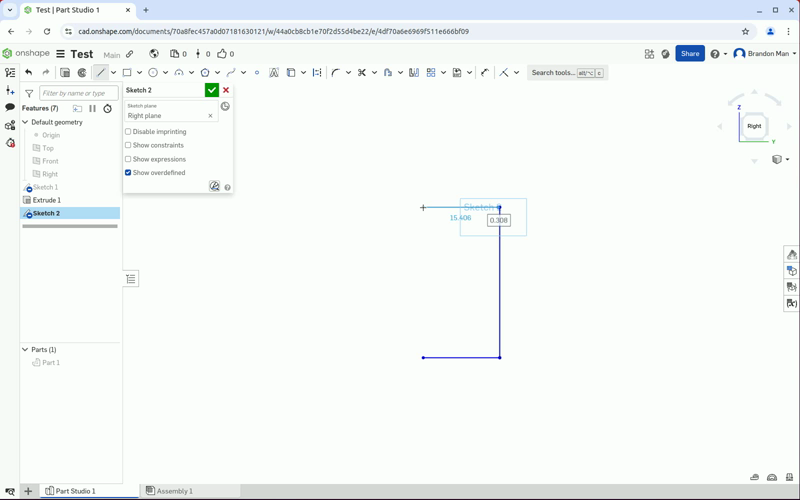
click(423, 207)
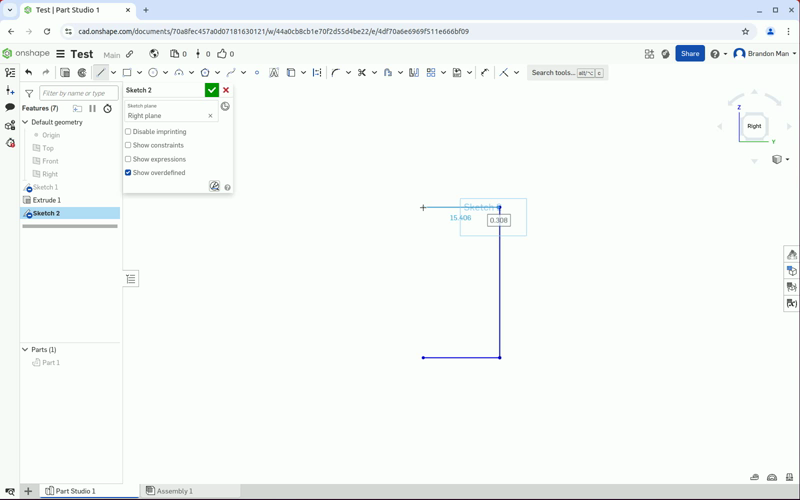
key_up(shift)
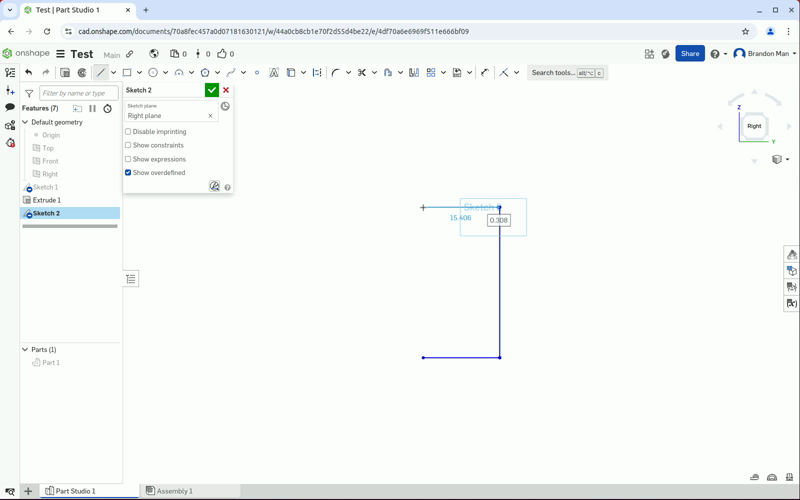
key_down(shift)
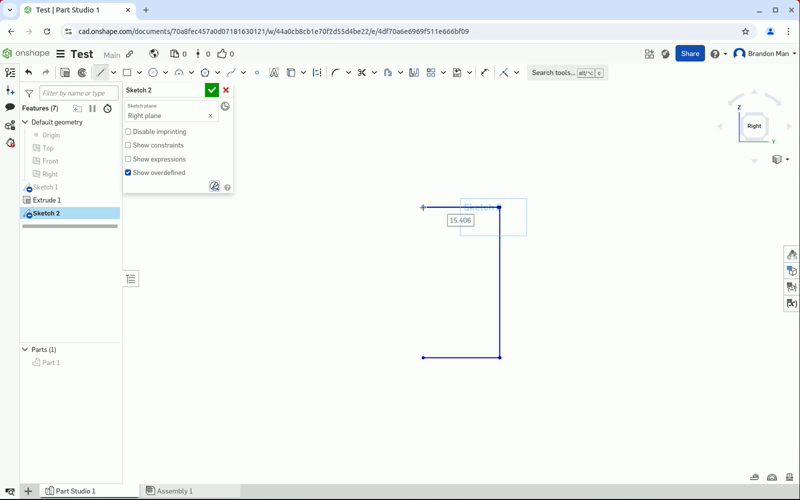
mouse_move(423, 357)
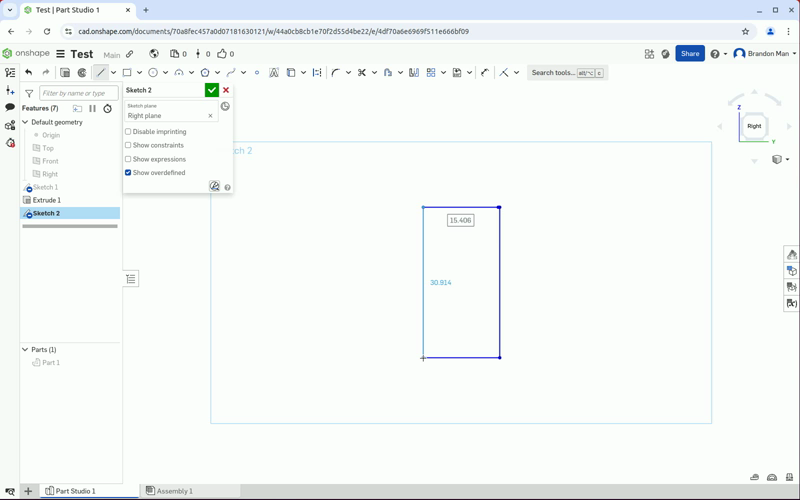
key_up(shift)
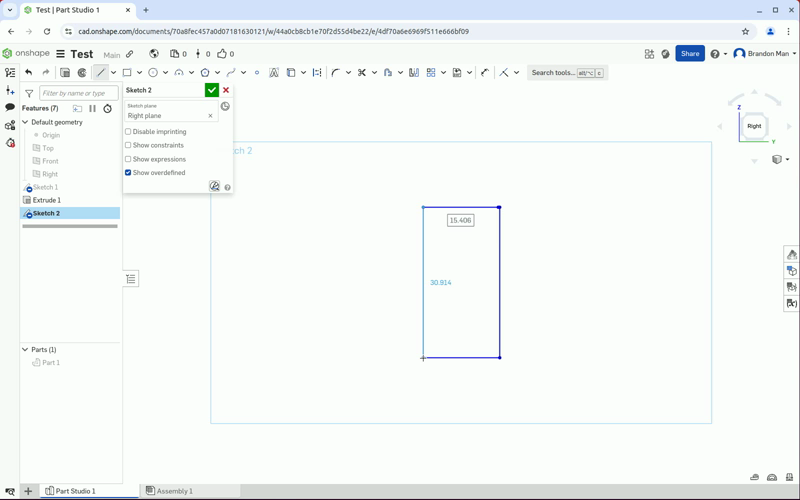
click(423, 357)
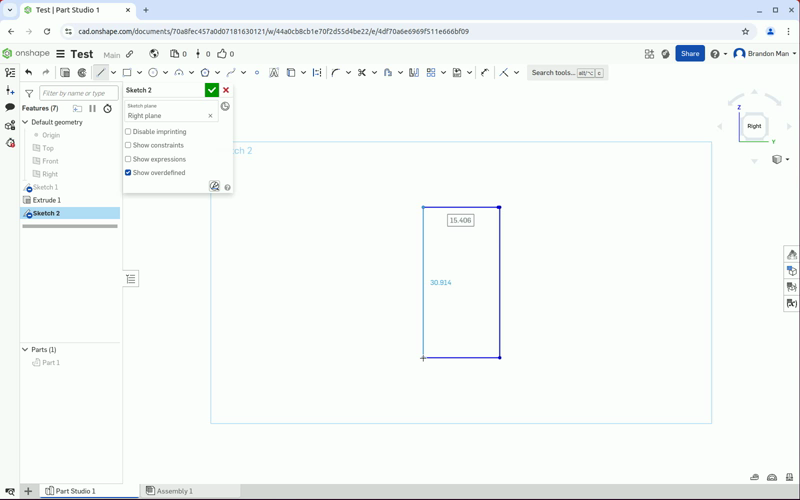
key(esc)
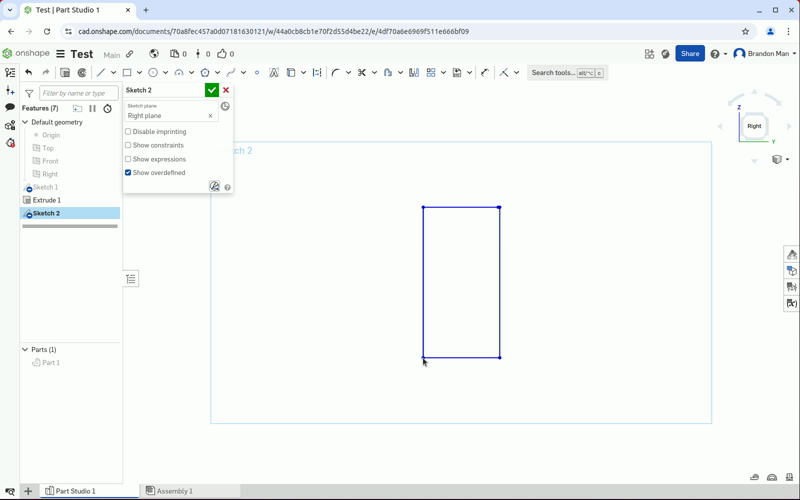
key(c)
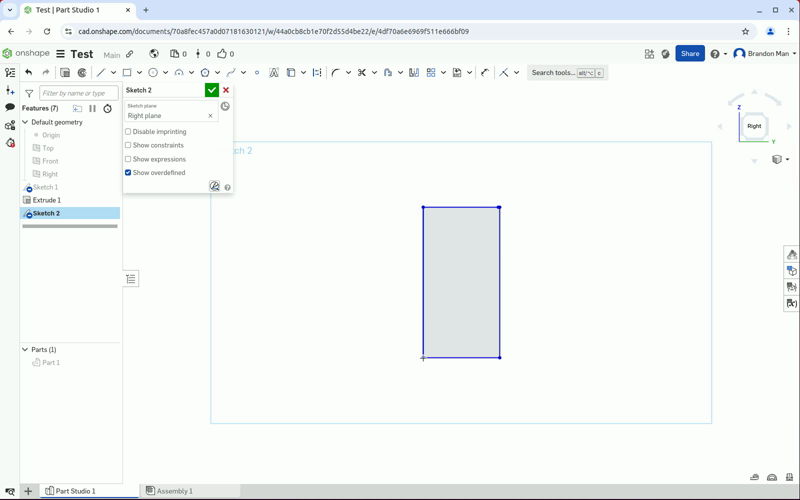
key_down(shift)
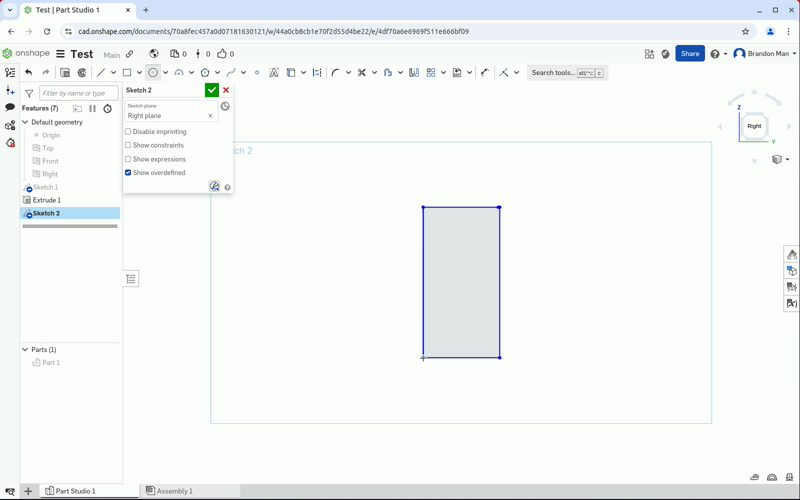
mouse_move(461, 261)
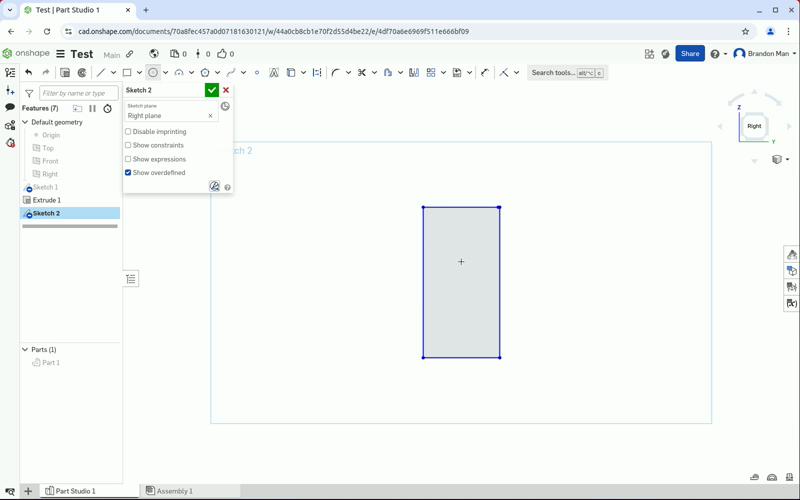
click(461, 261)
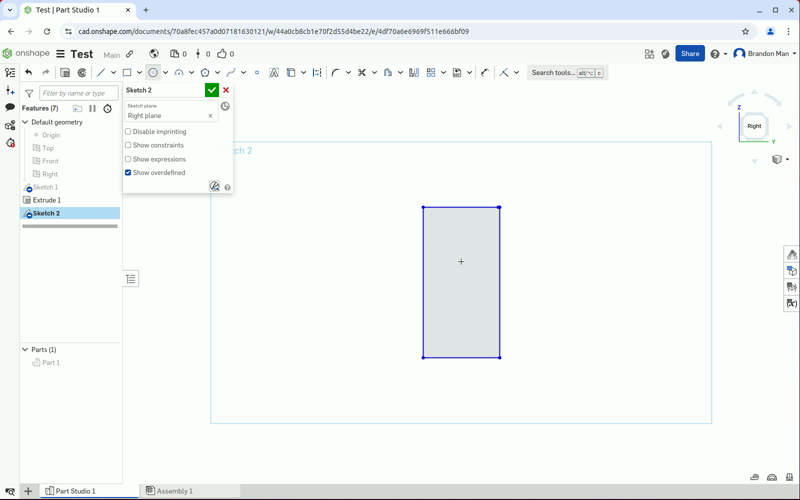
key_up(shift)
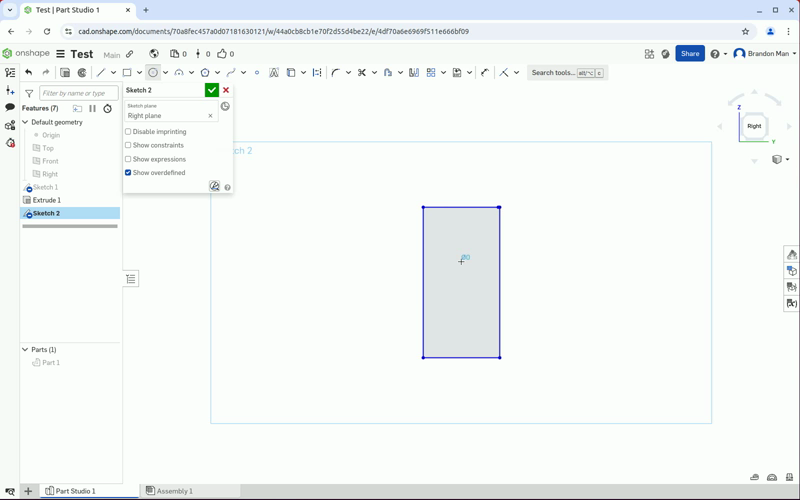
mouse_move(475, 261)
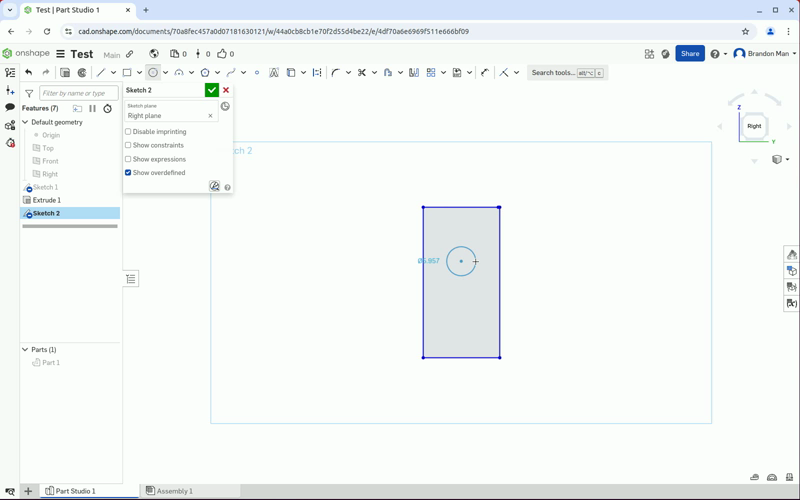
click(475, 261)
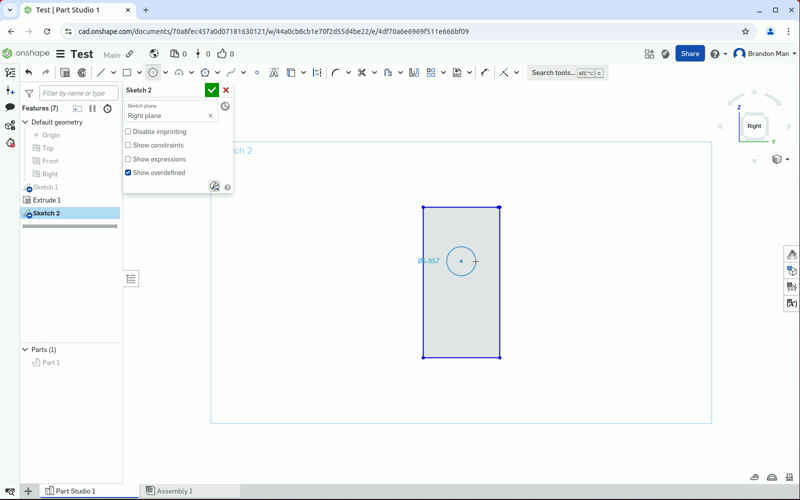
key(esc)
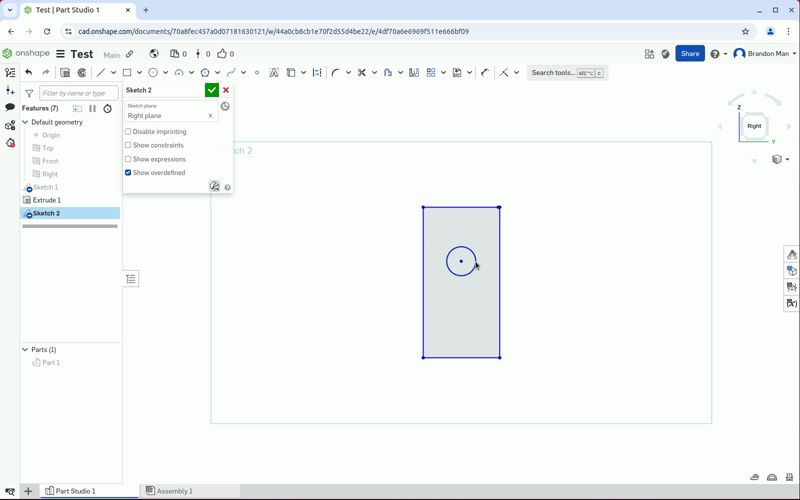
mouse_move(469, 221)
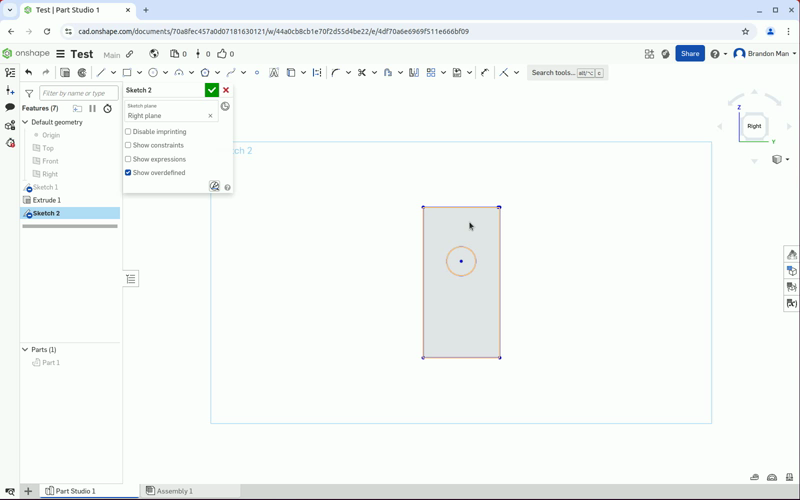
click(469, 221)
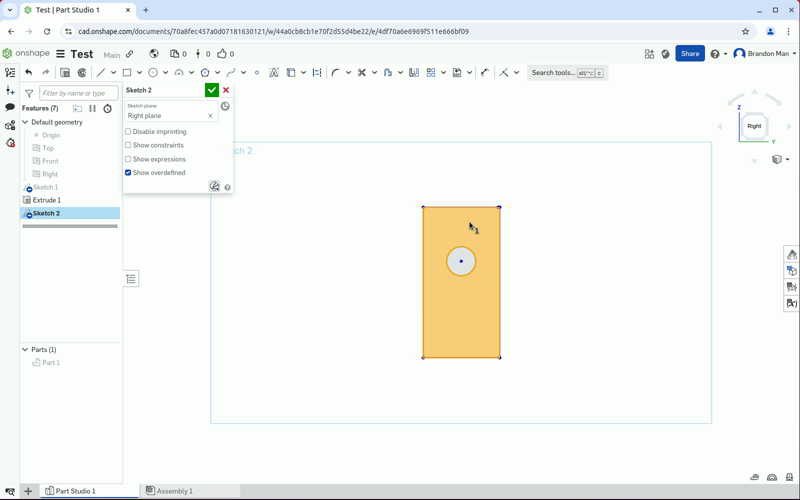
mouse_move(73, 352)
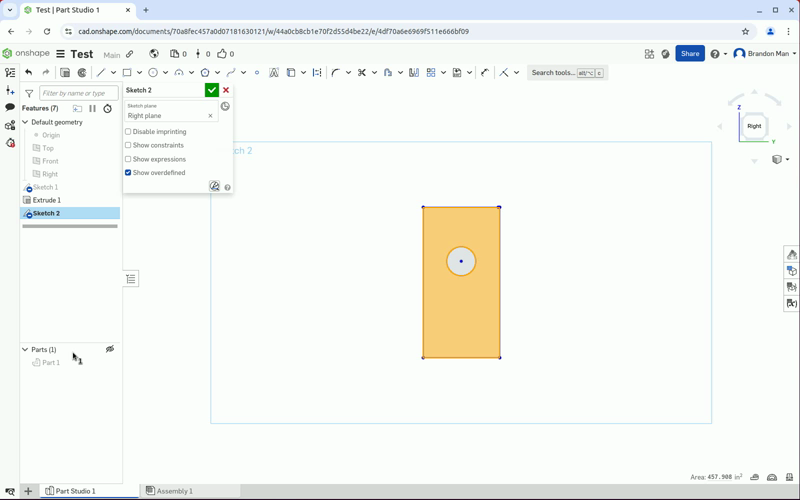
key(shift+y)
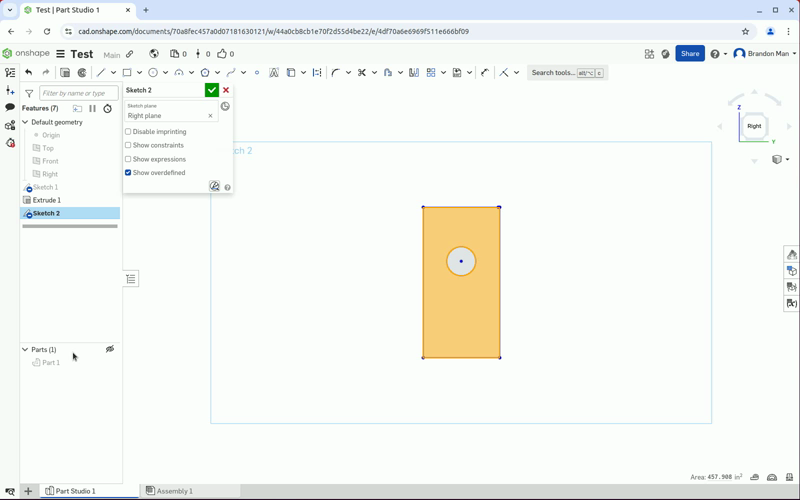
key(shift+e)
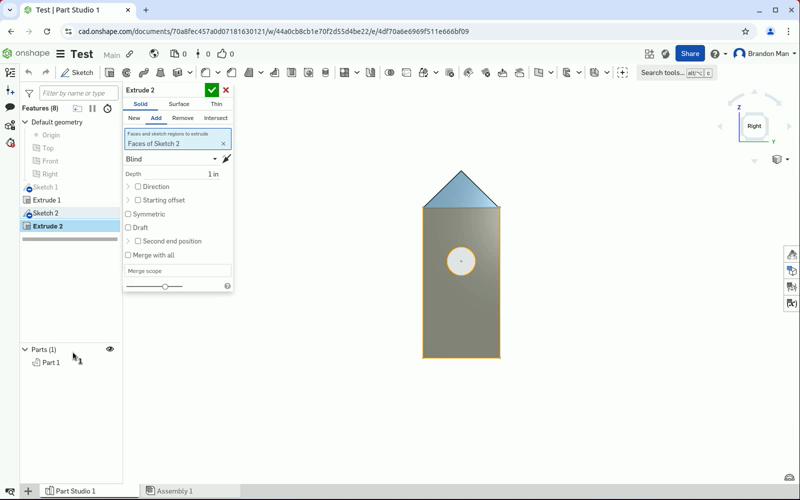
mouse_move(143, 106)
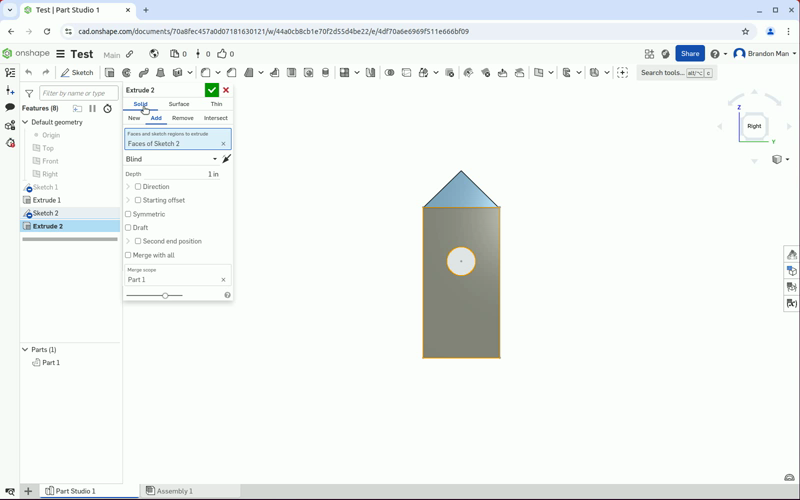
click(143, 106)
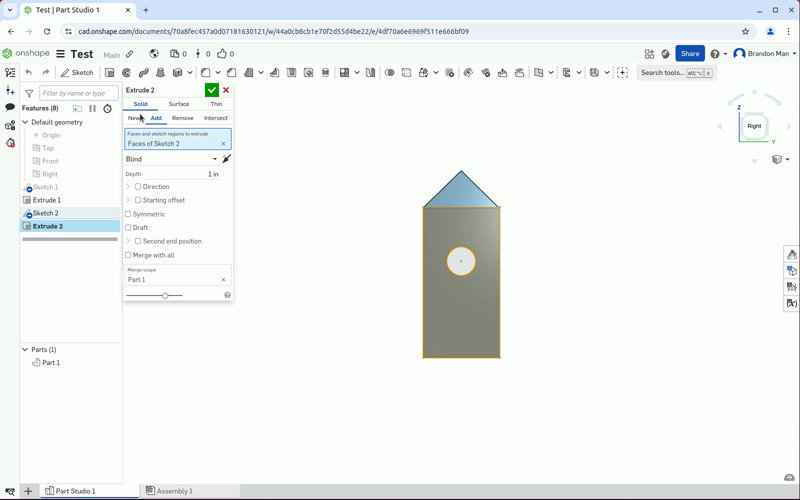
mouse_move(137, 120)
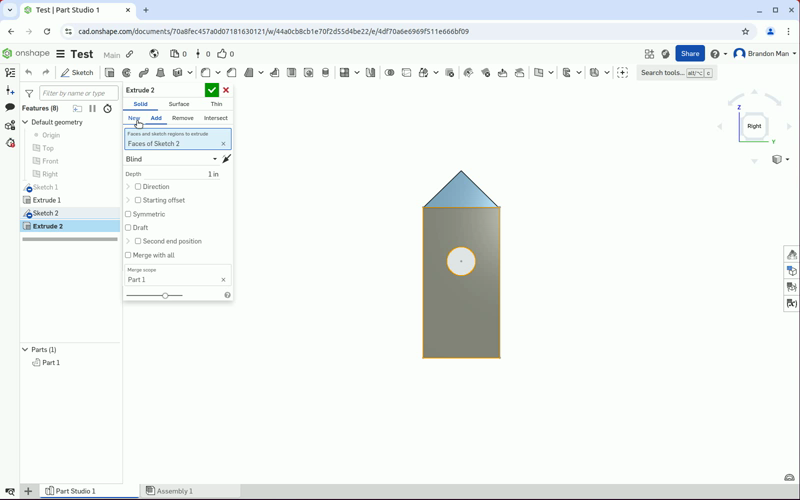
click(137, 120)
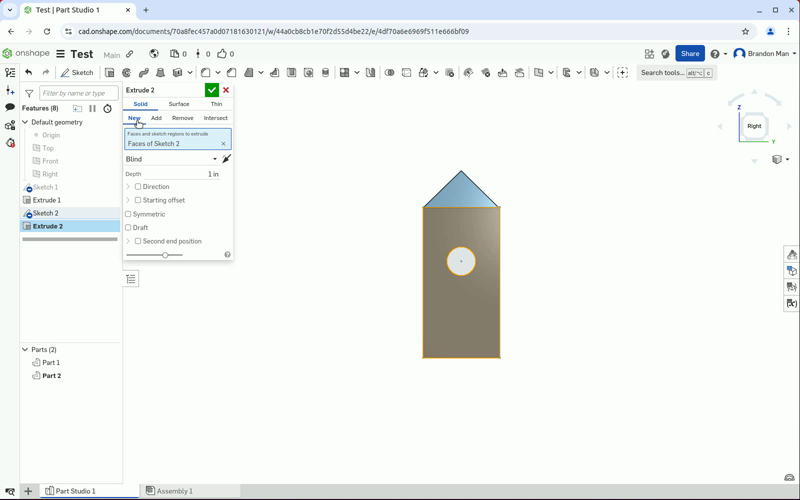
key(tab, 4)
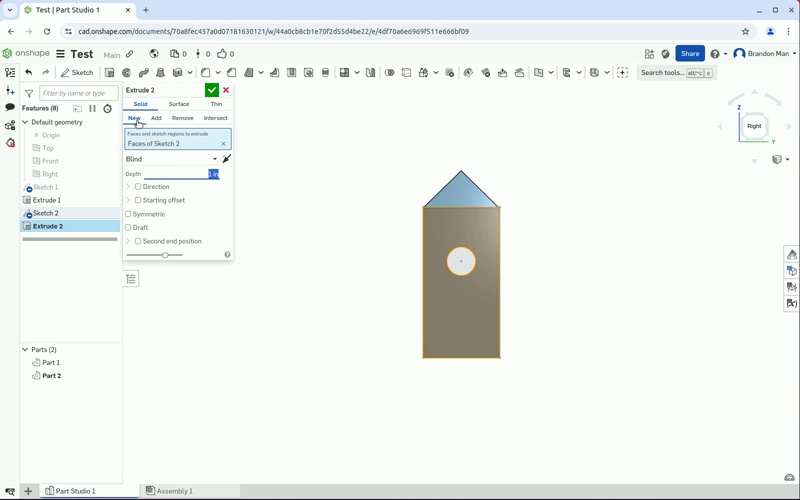
text(3.851)
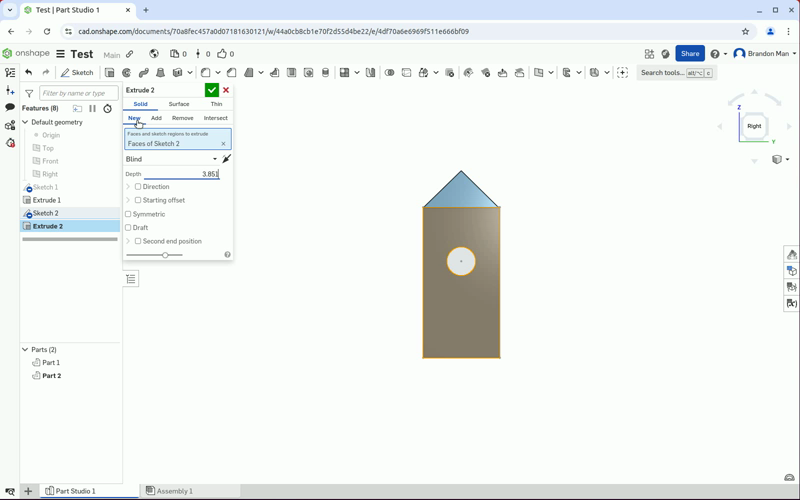
key(enter)
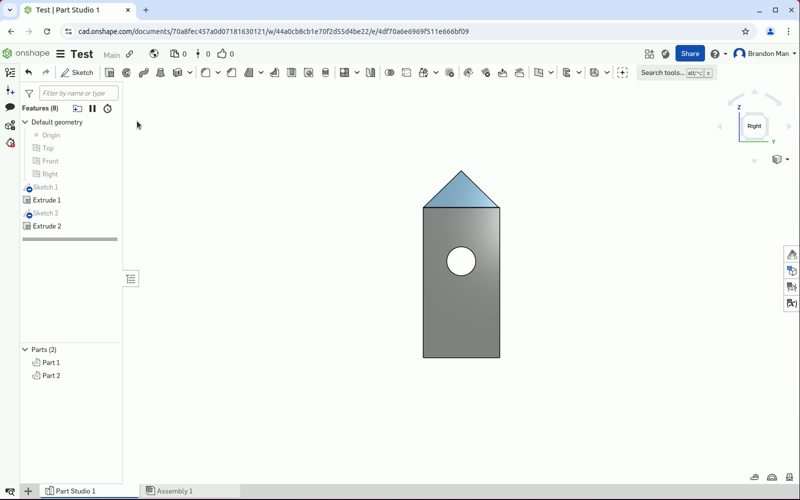
key(shift+h)
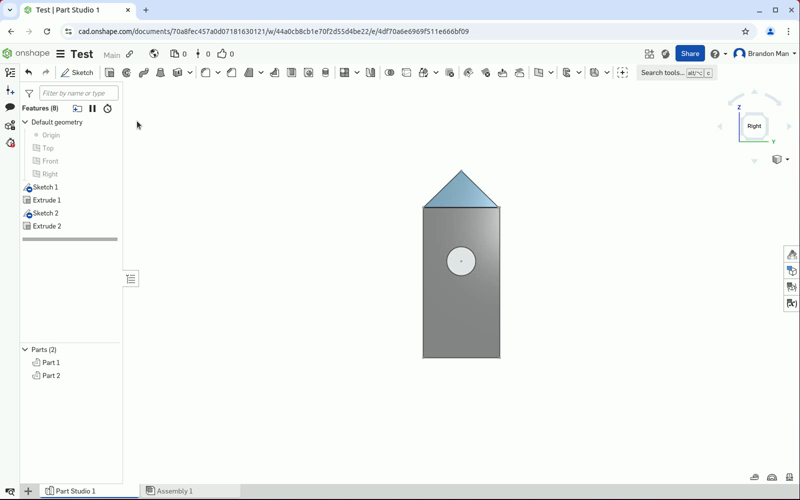
key(shift+h)
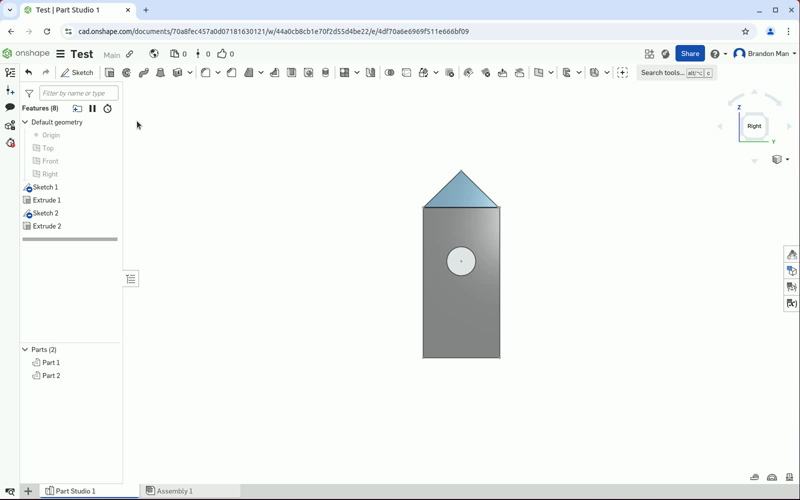
key(shift+7)
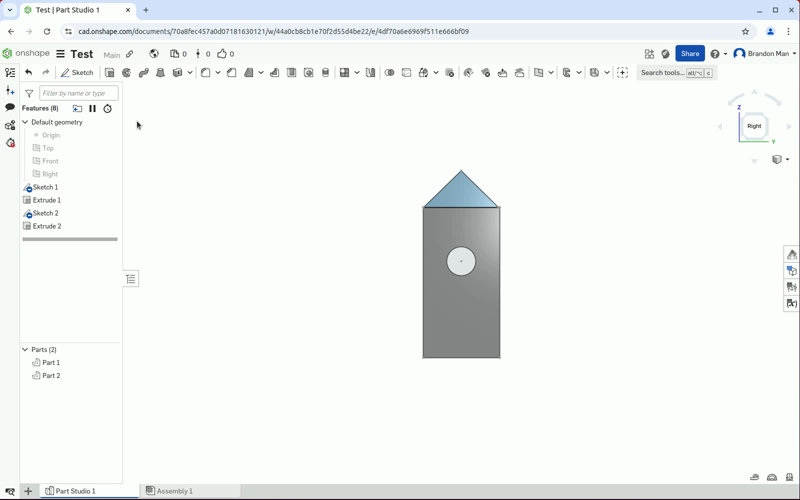
key(right, 2)
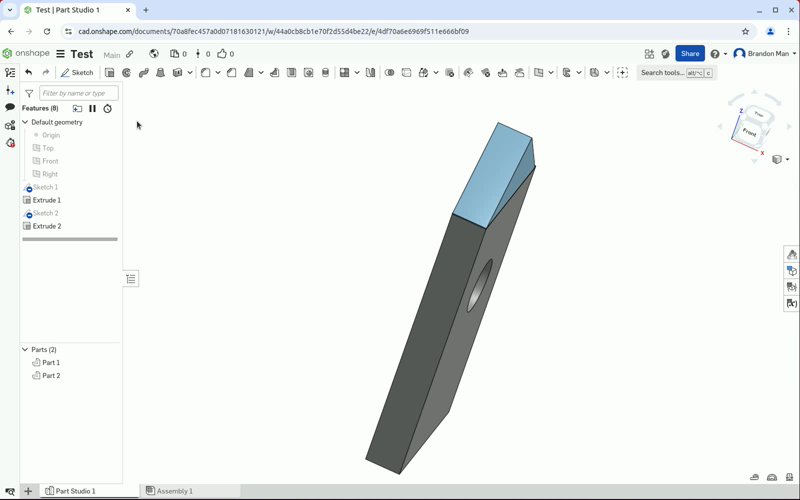
key(down, 2)
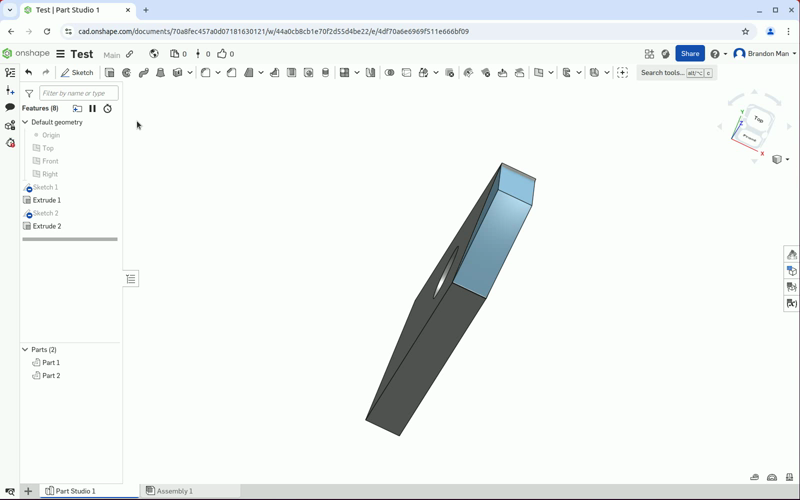
key(up, 2)
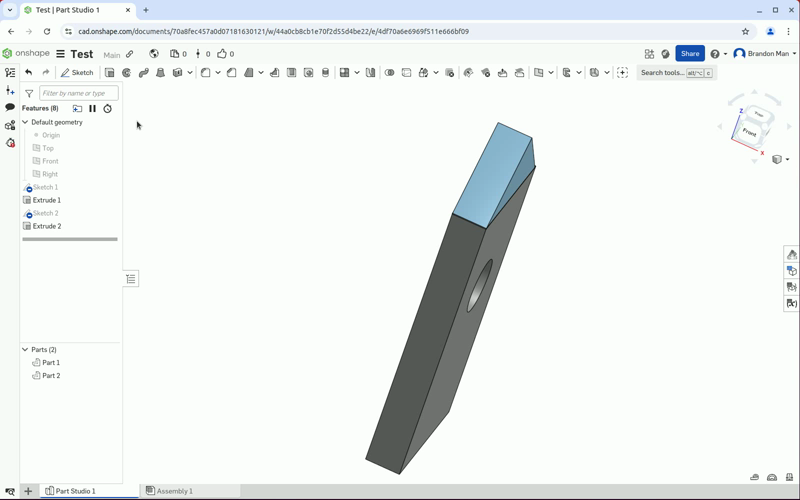
key(left, 2)
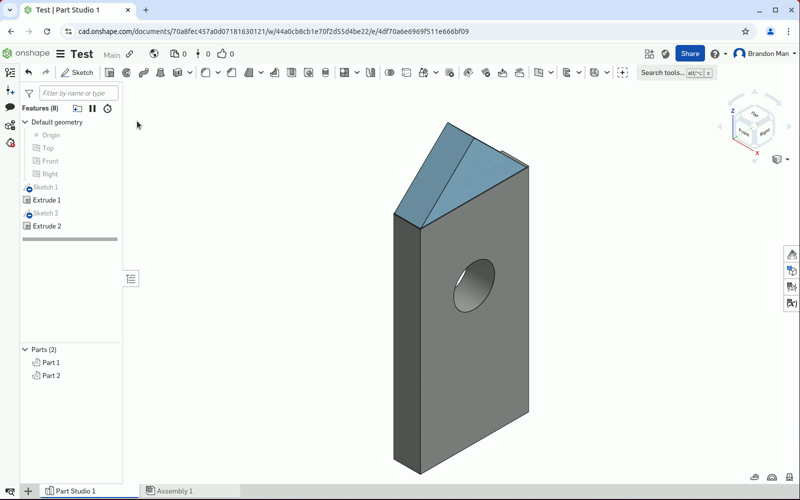
mouse_move(73, 189)
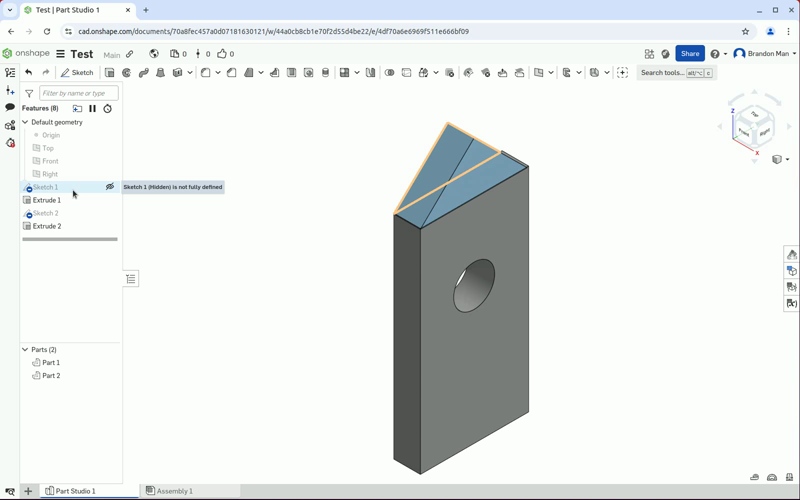
click(73, 189)